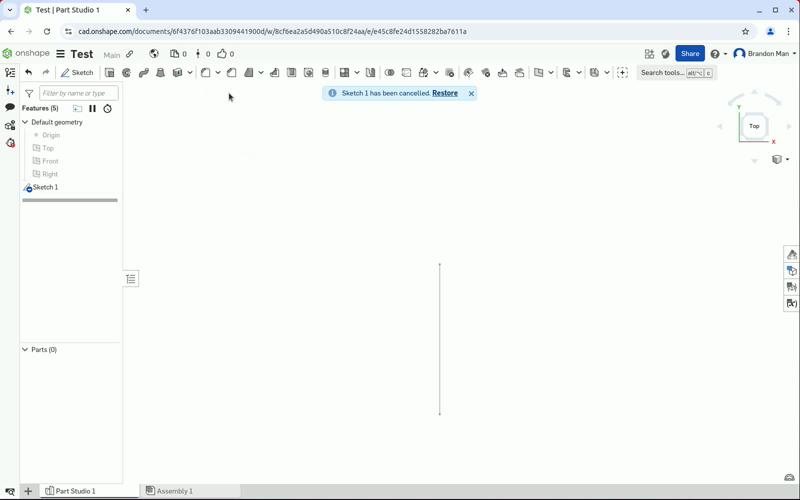
key(shift+h)
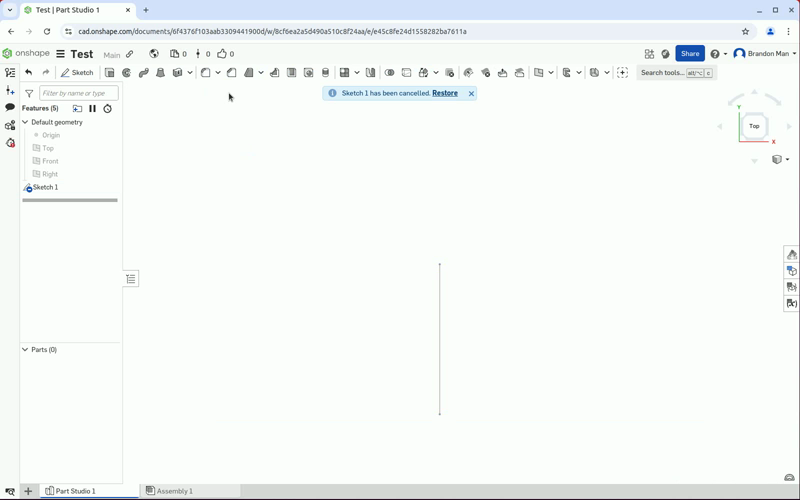
key(shift+s)
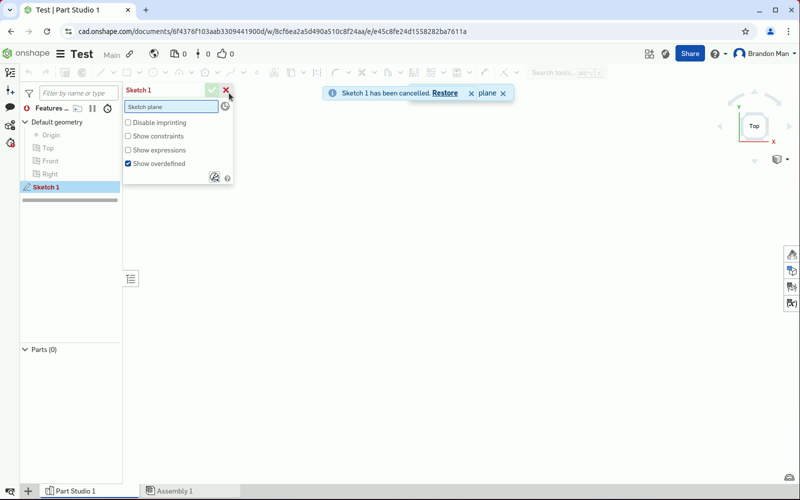
mouse_move(73, 150)
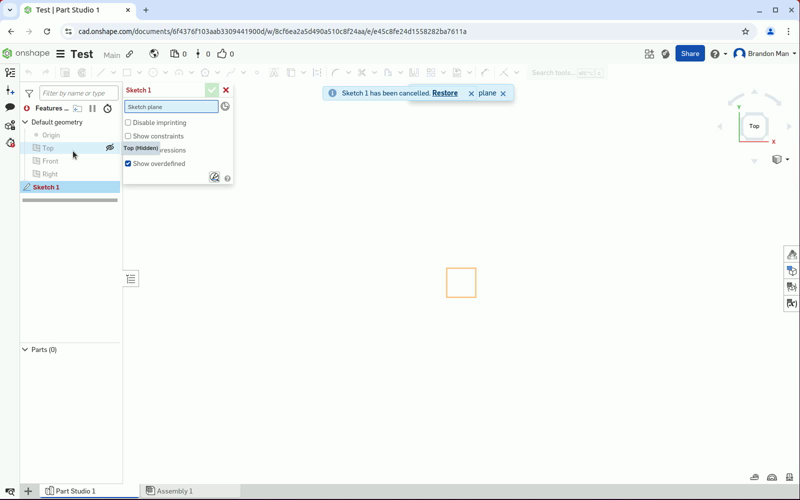
click(73, 150)
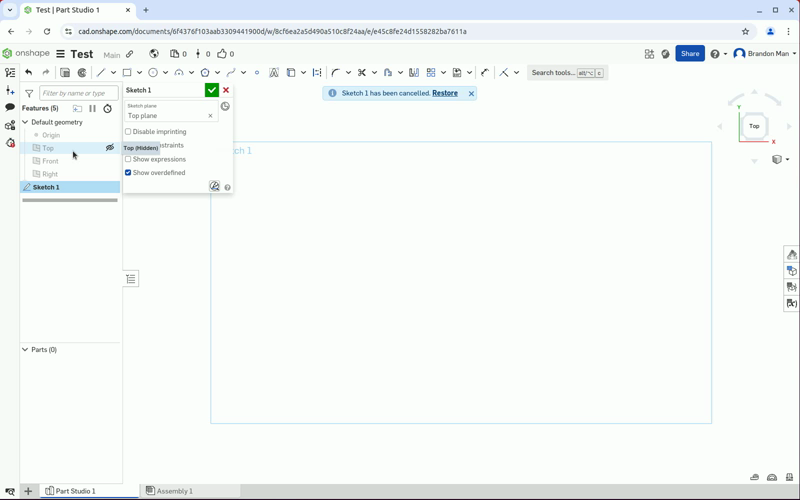
mouse_move(73, 352)
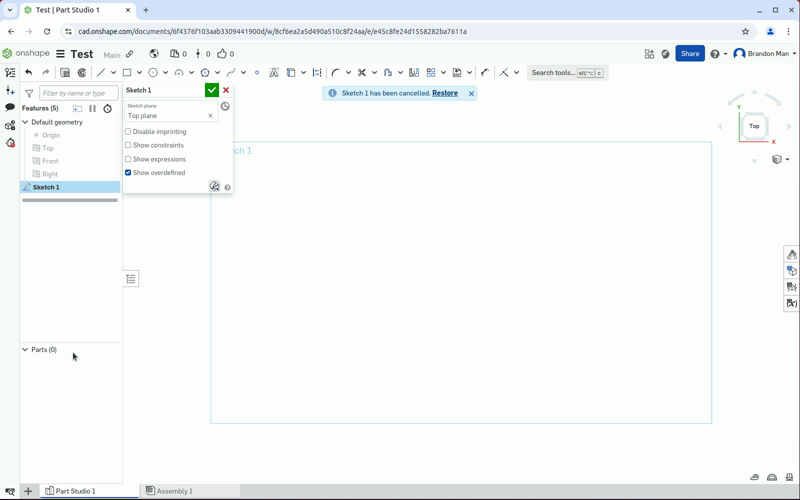
key(y)
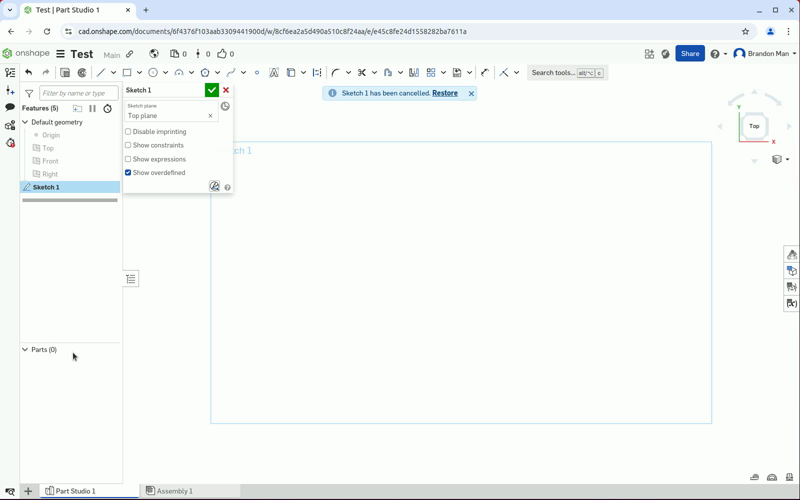
key(l)
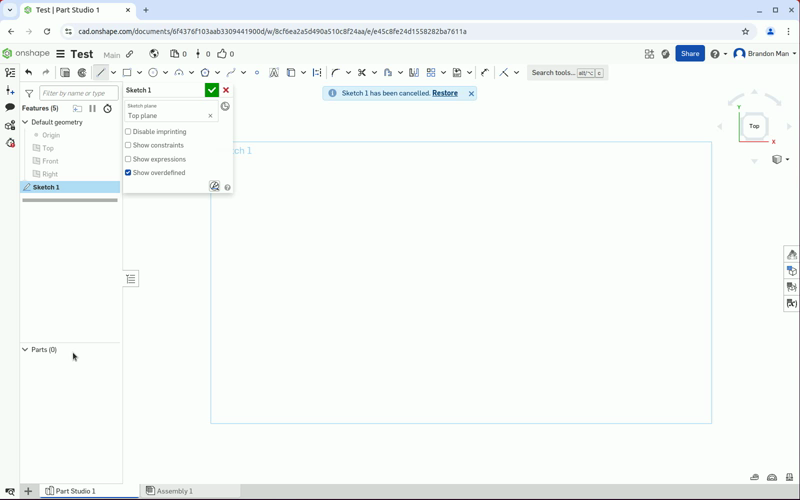
key_down(shift)
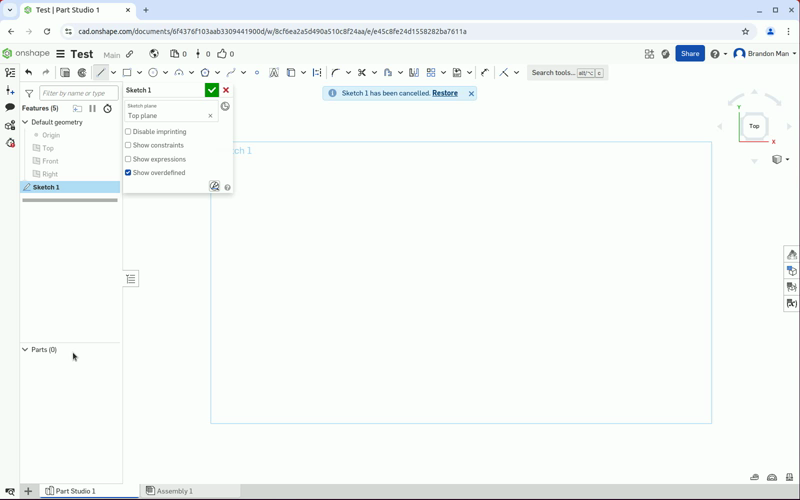
mouse_move(352, 282)
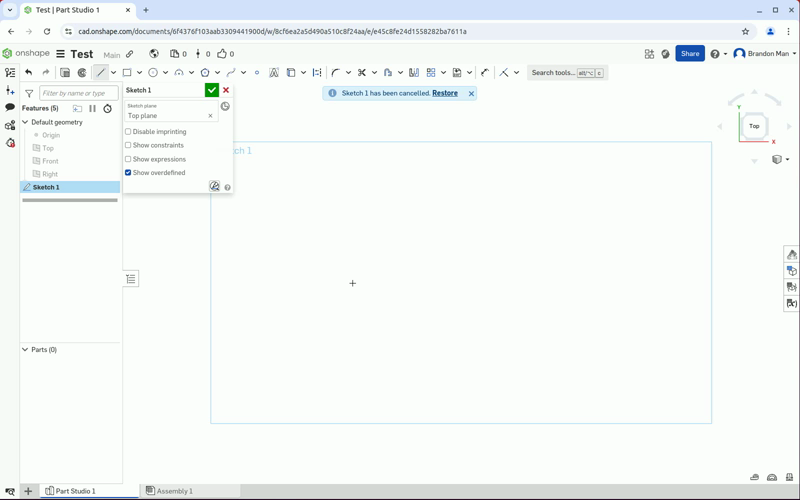
click(352, 282)
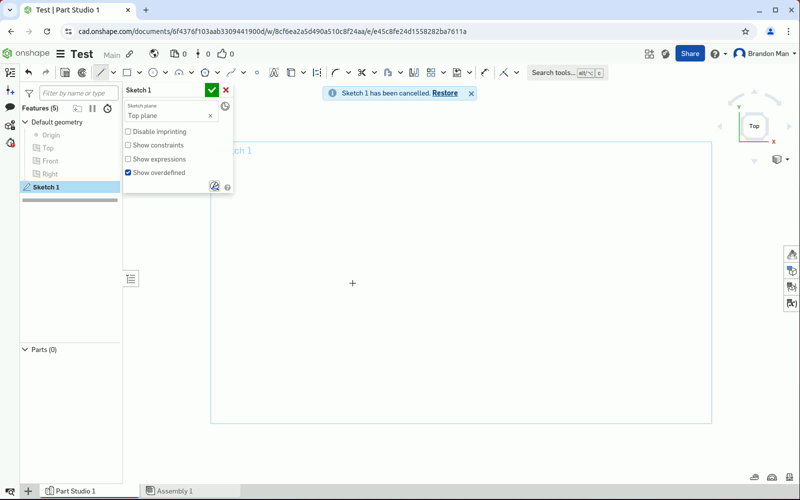
key_up(shift)
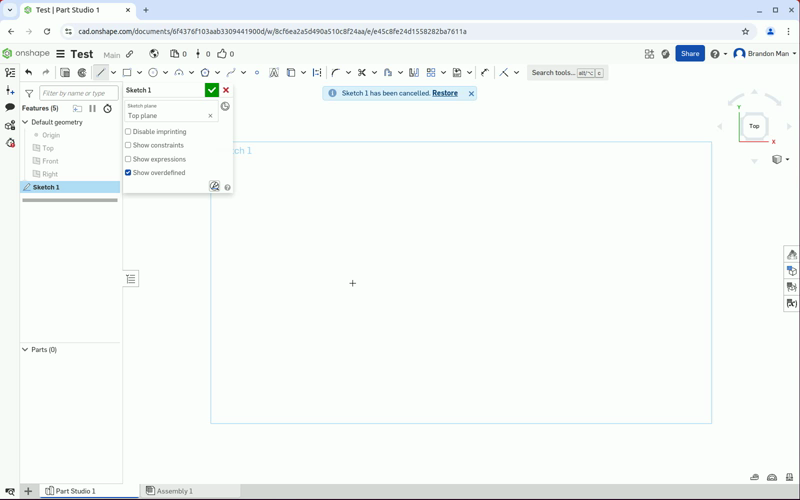
key_down(shift)
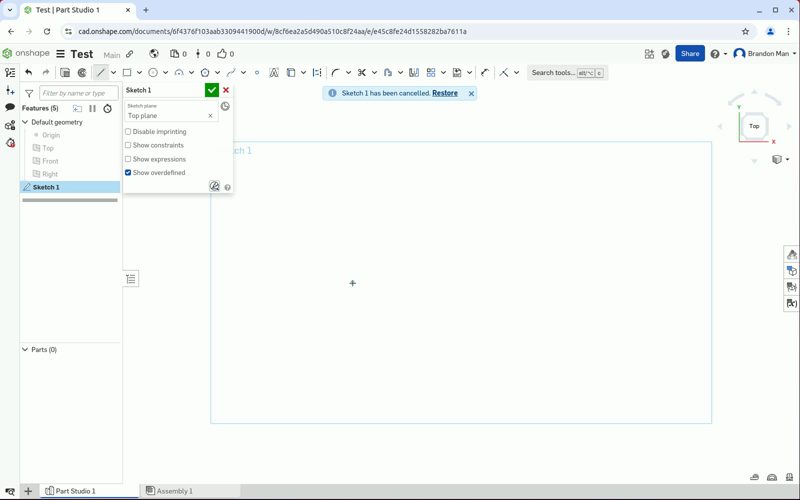
mouse_move(460, 282)
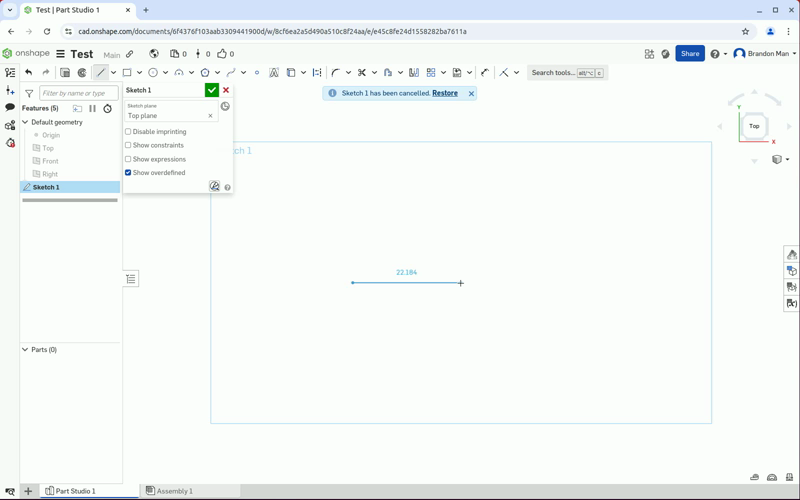
click(460, 282)
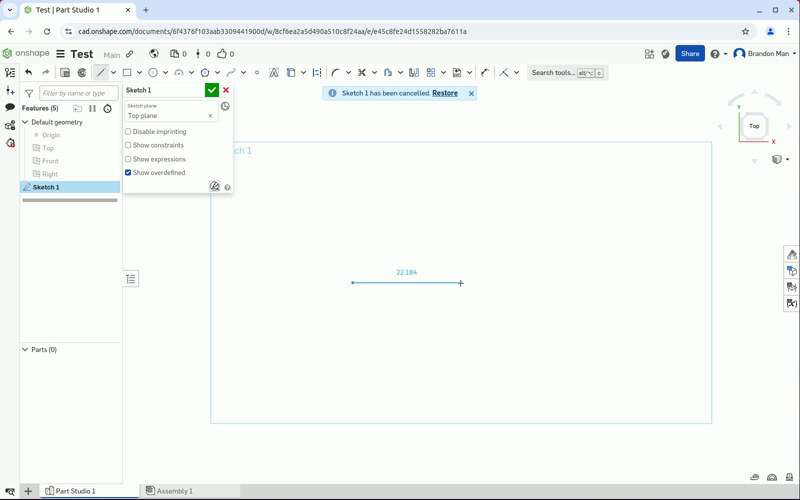
key_up(shift)
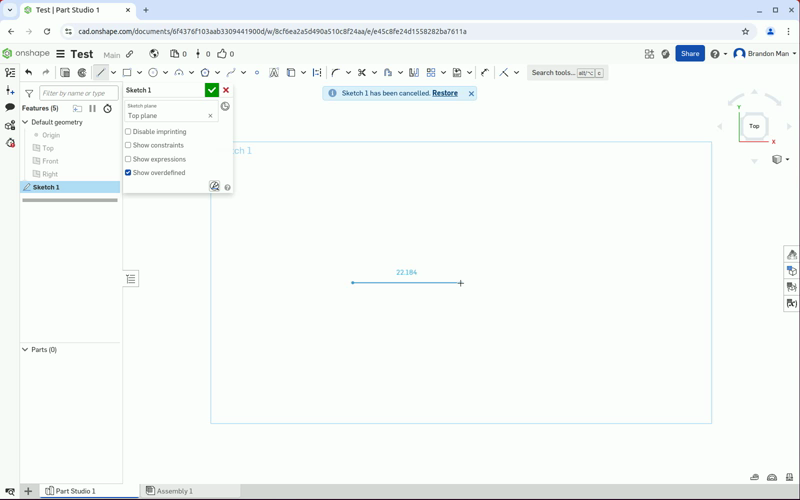
key_down(shift)
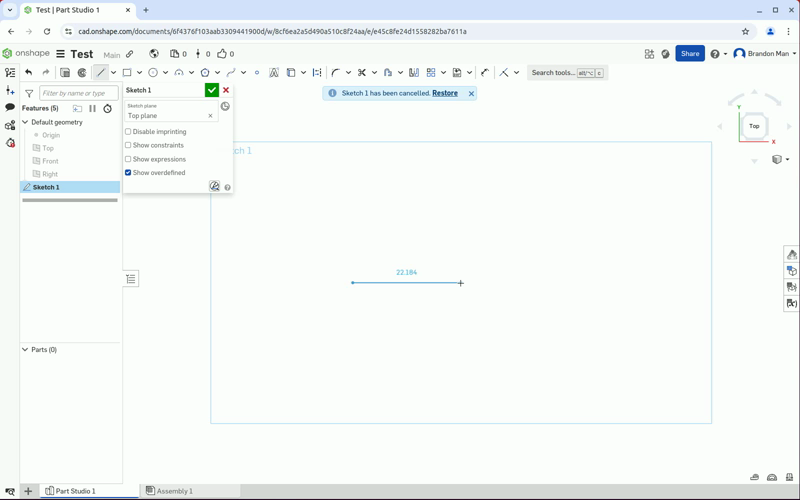
mouse_move(460, 170)
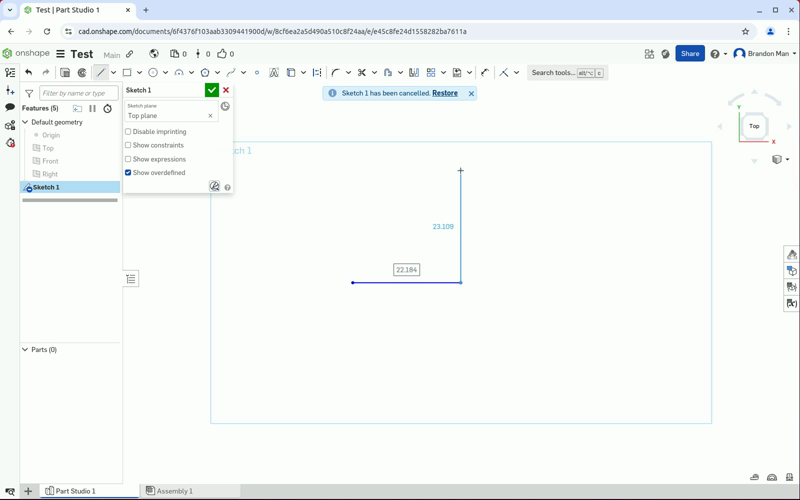
click(460, 170)
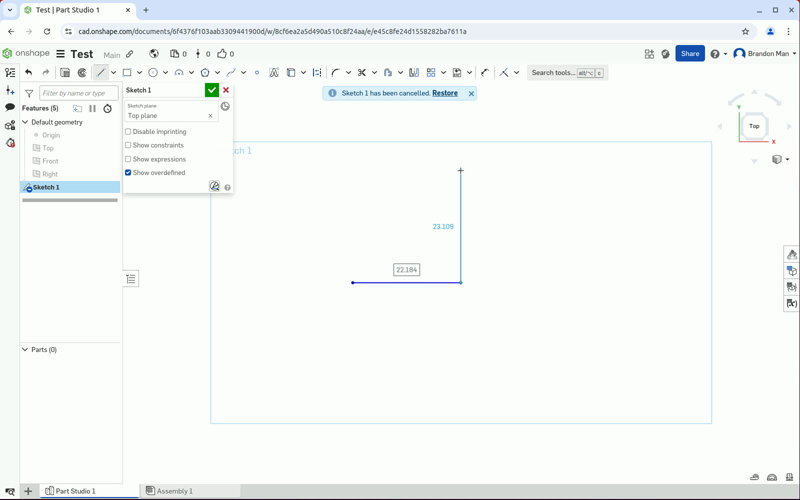
key_up(shift)
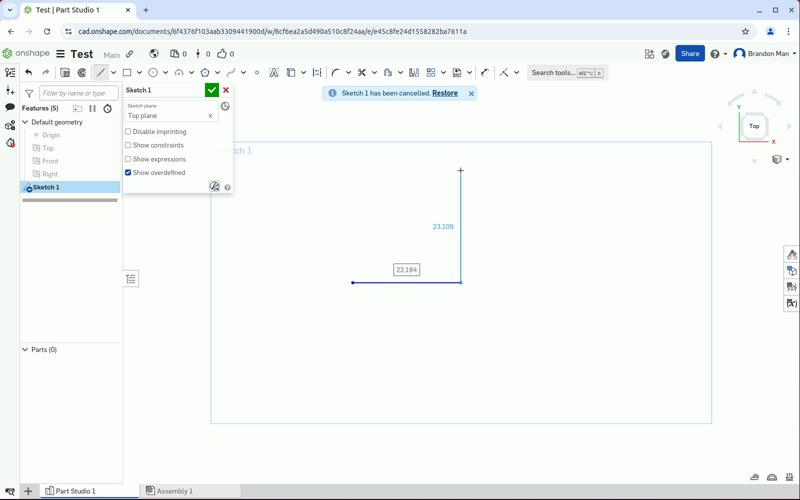
key_down(shift)
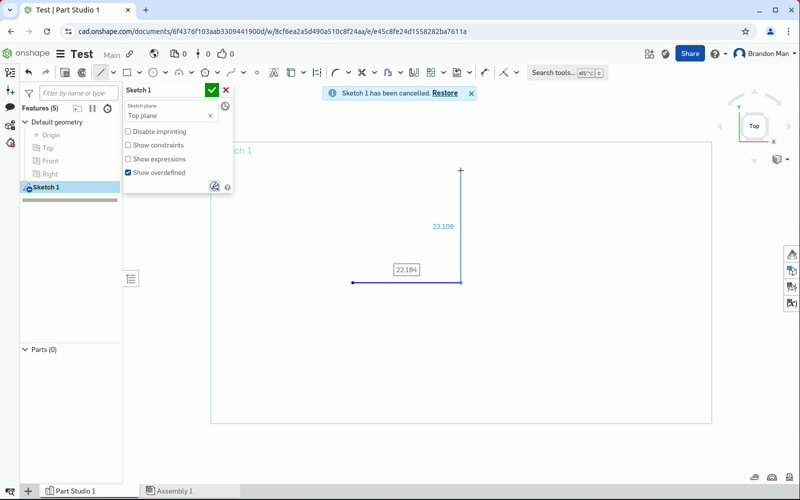
mouse_move(352, 170)
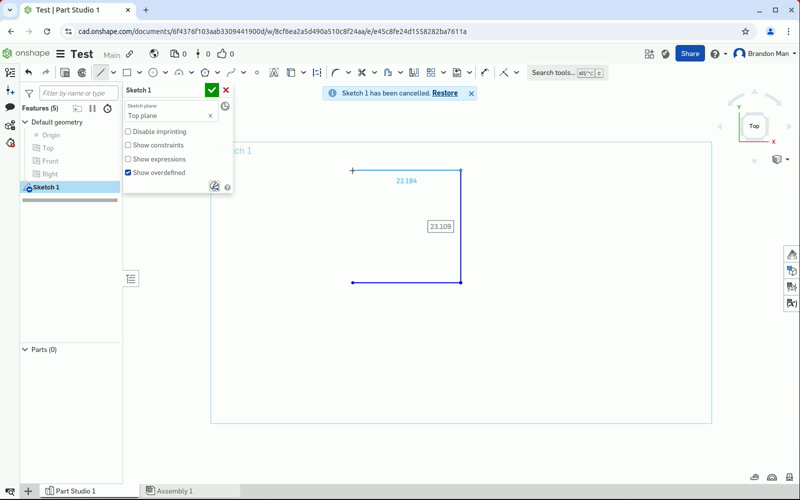
click(352, 170)
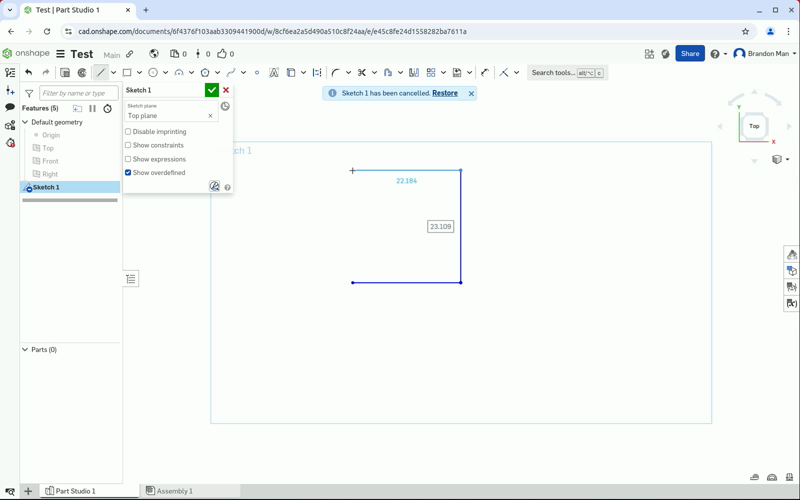
key_up(shift)
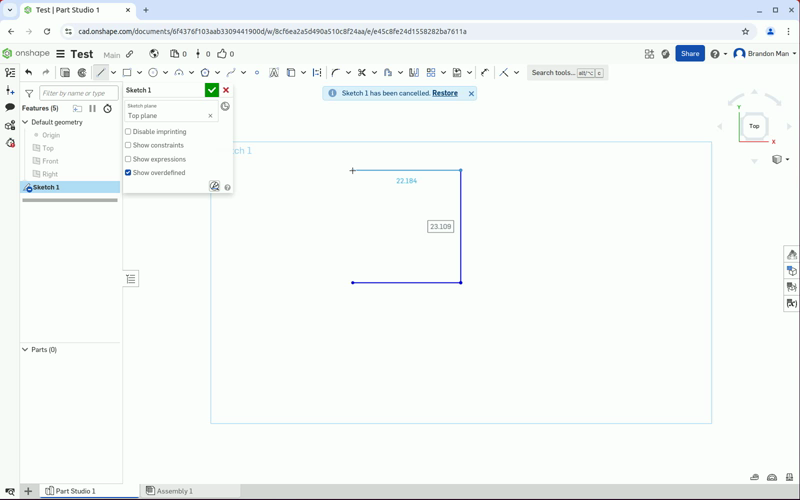
key_down(shift)
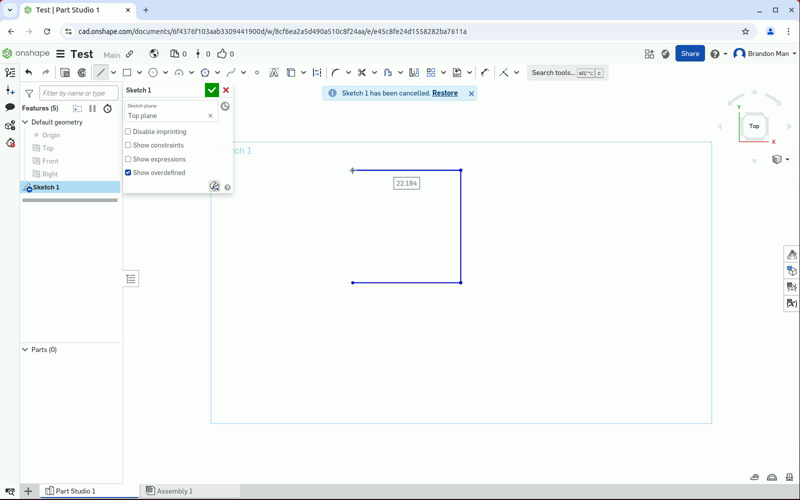
mouse_move(352, 282)
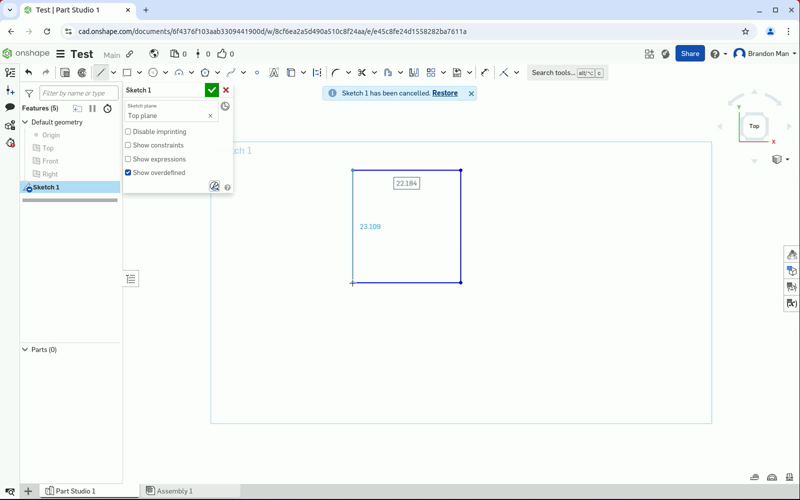
key_up(shift)
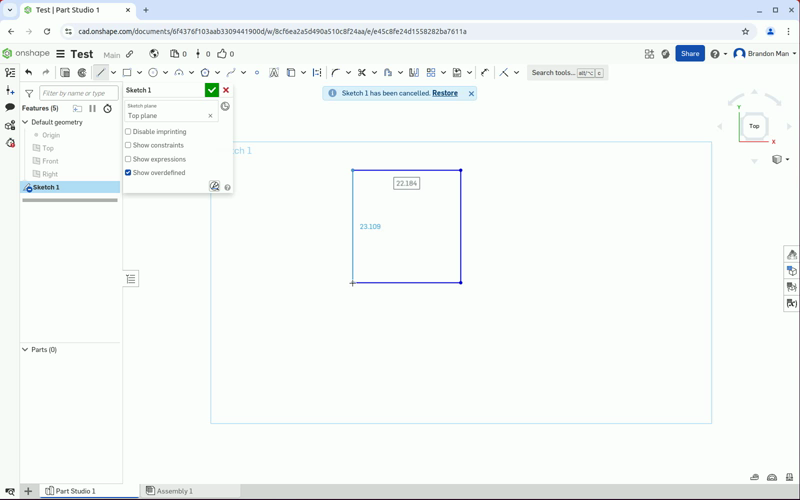
click(352, 282)
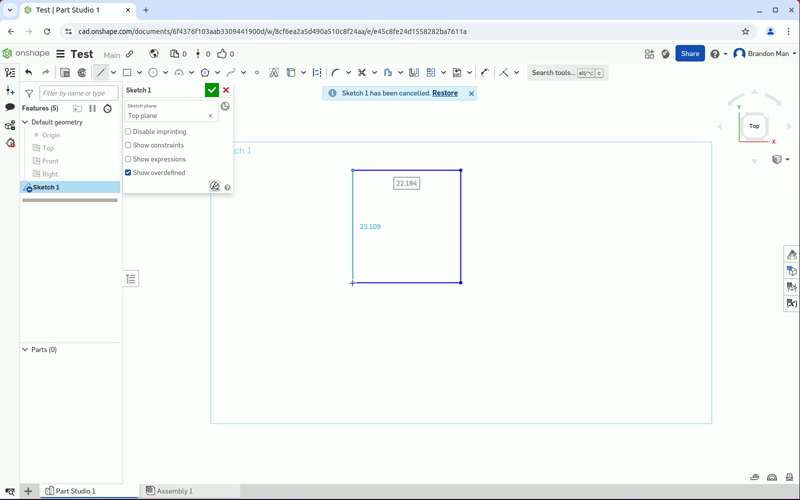
key(esc)
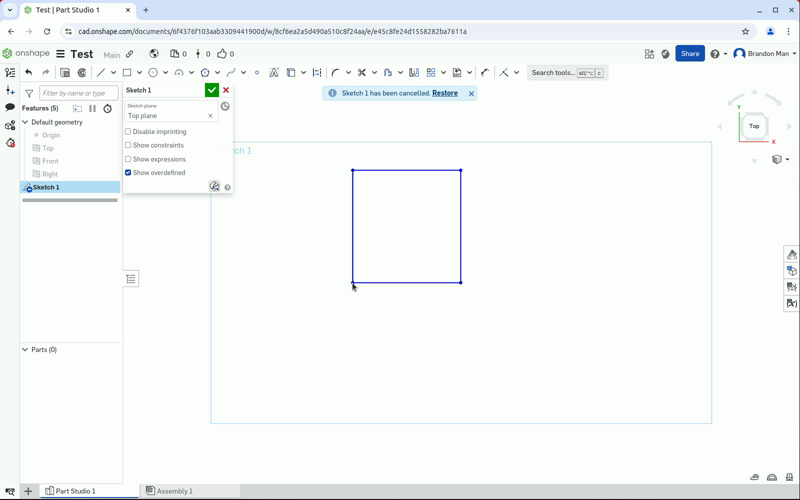
key(l)
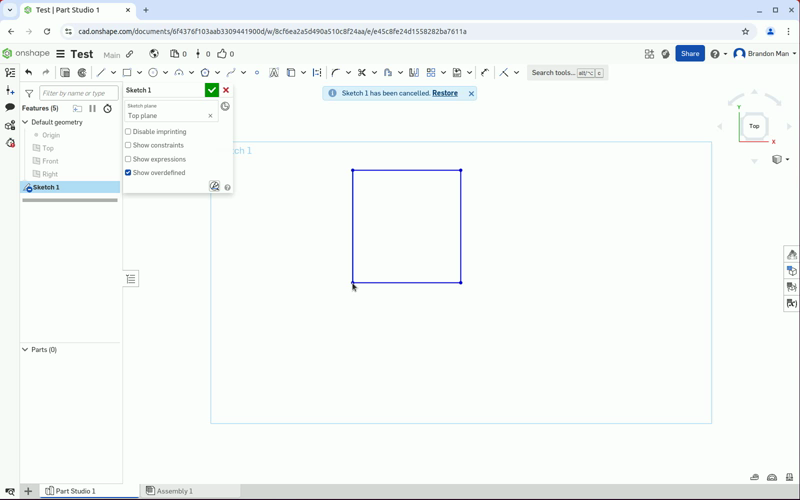
key_down(shift)
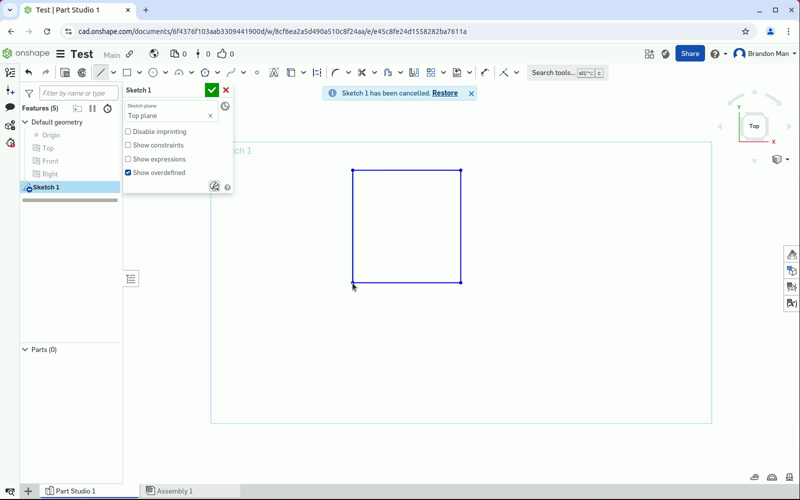
mouse_move(423, 249)
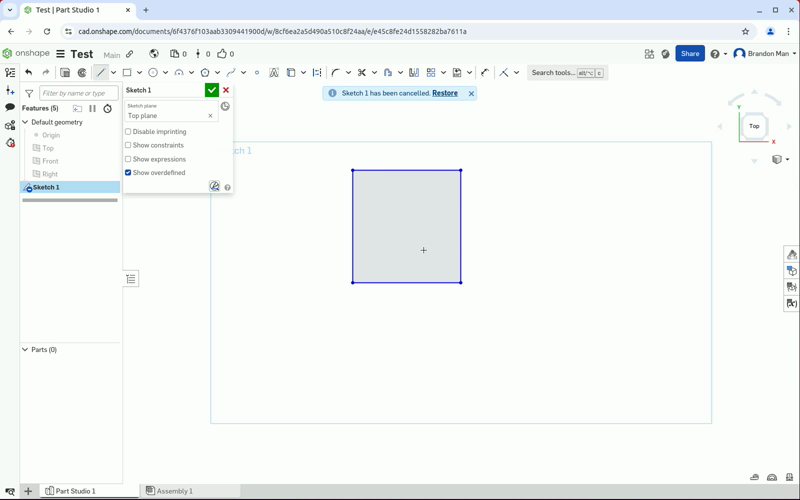
click(423, 249)
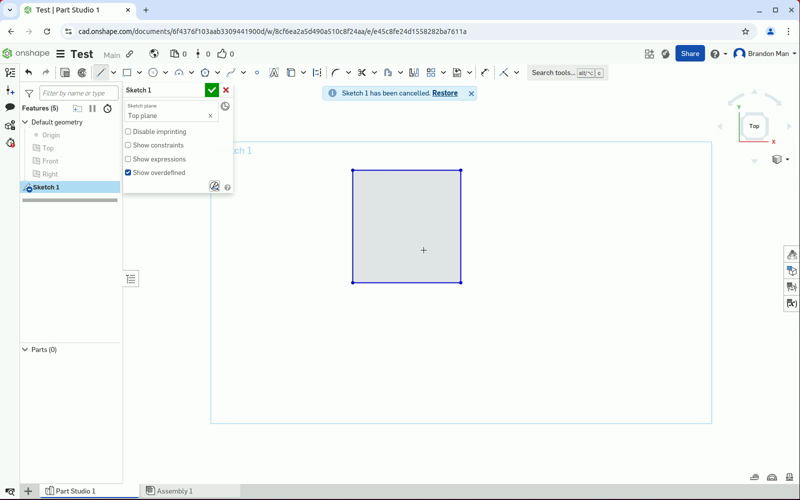
key_up(shift)
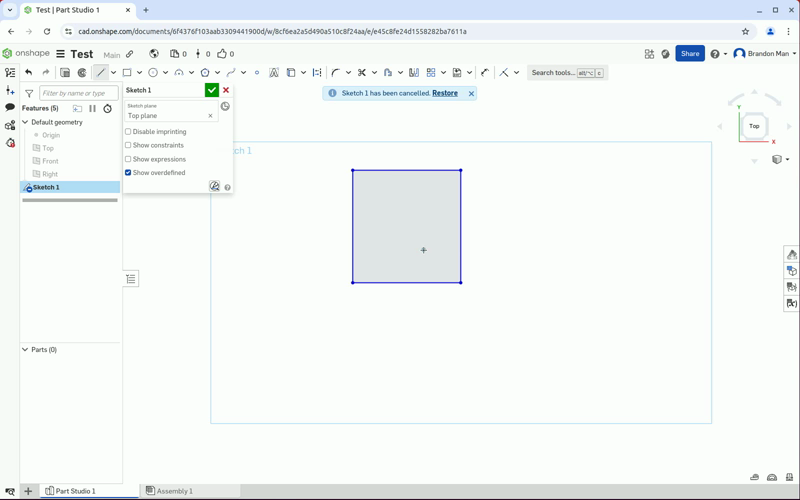
key_down(shift)
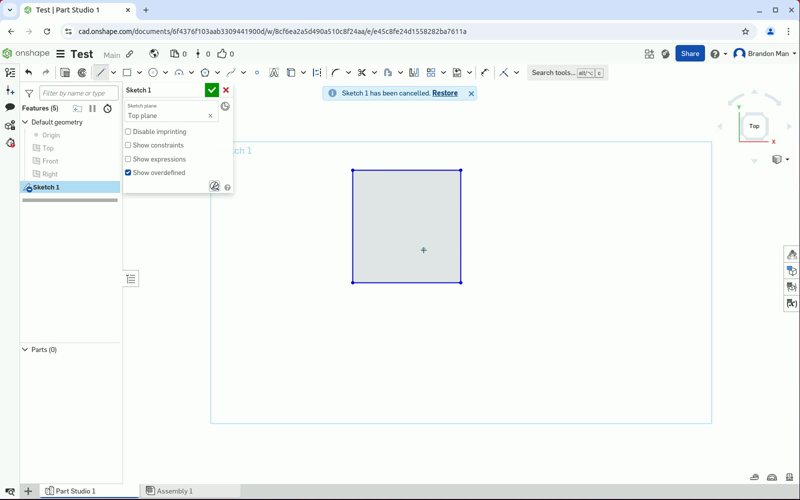
mouse_move(453, 249)
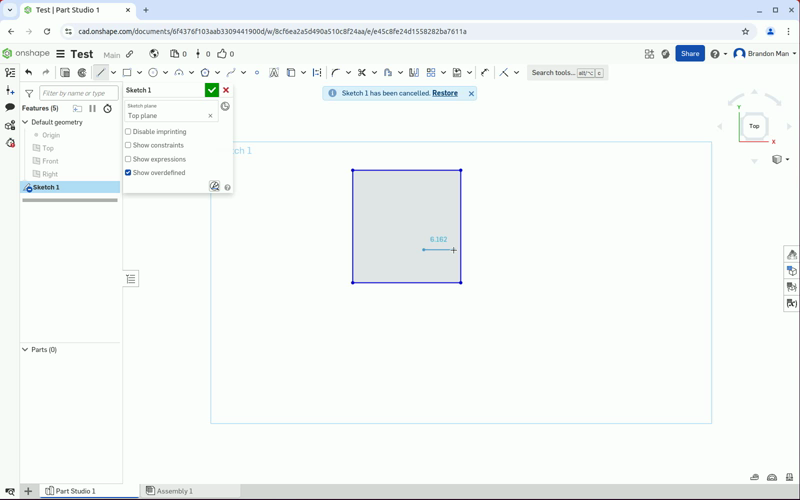
mouse_move(440, 249)
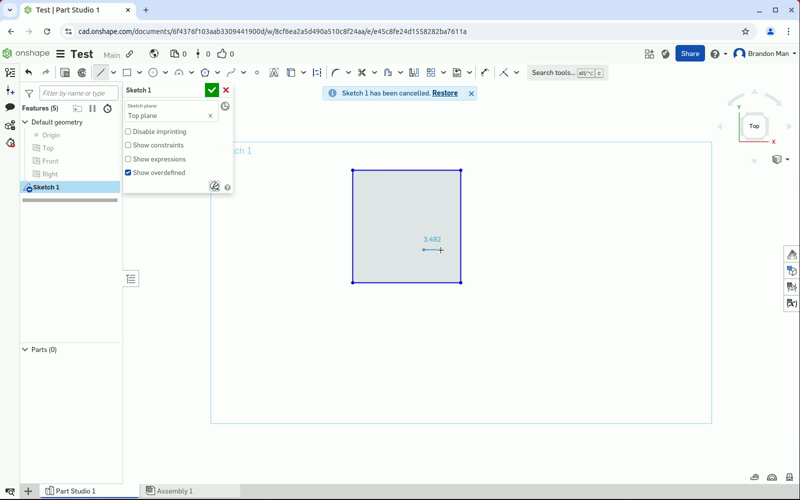
click(440, 249)
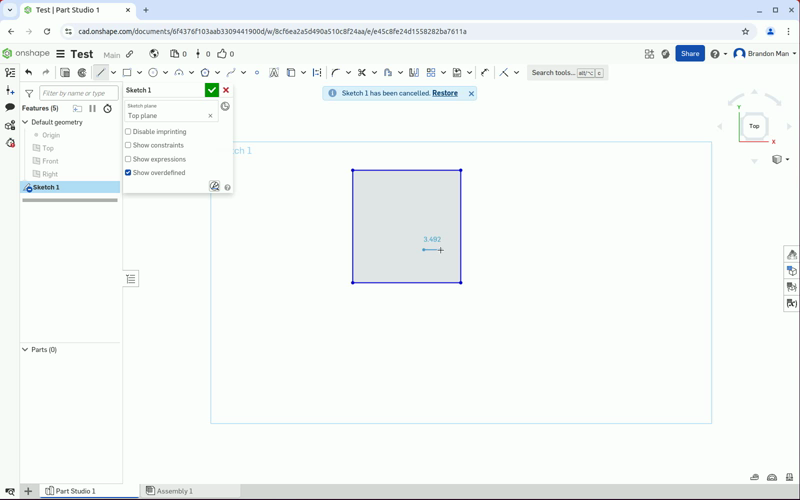
key_up(shift)
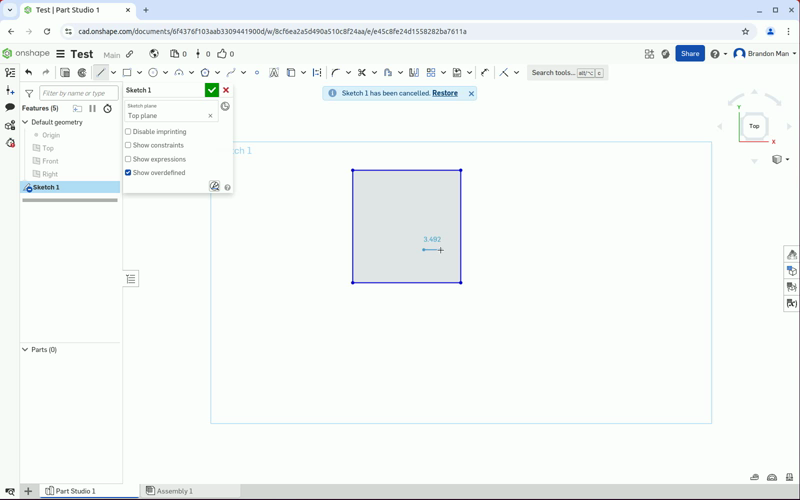
key_down(shift)
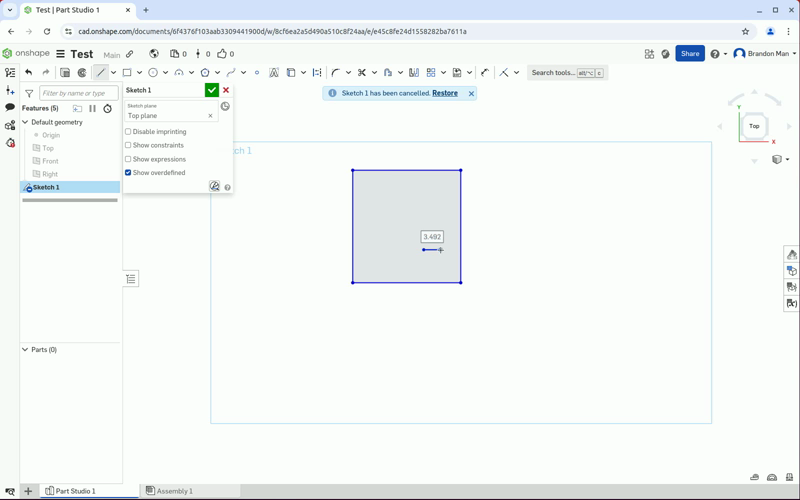
mouse_move(470, 249)
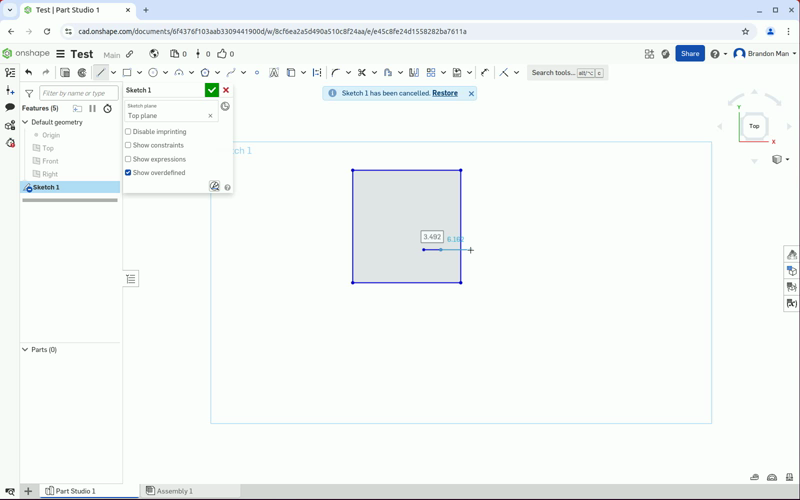
mouse_move(440, 226)
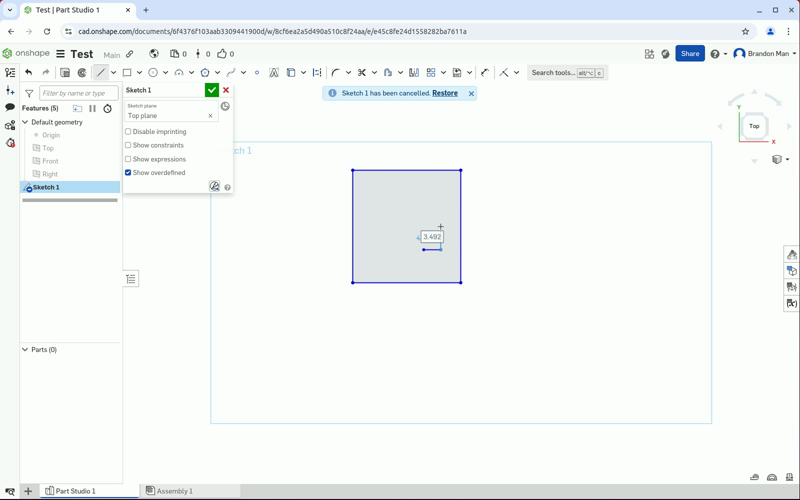
click(440, 226)
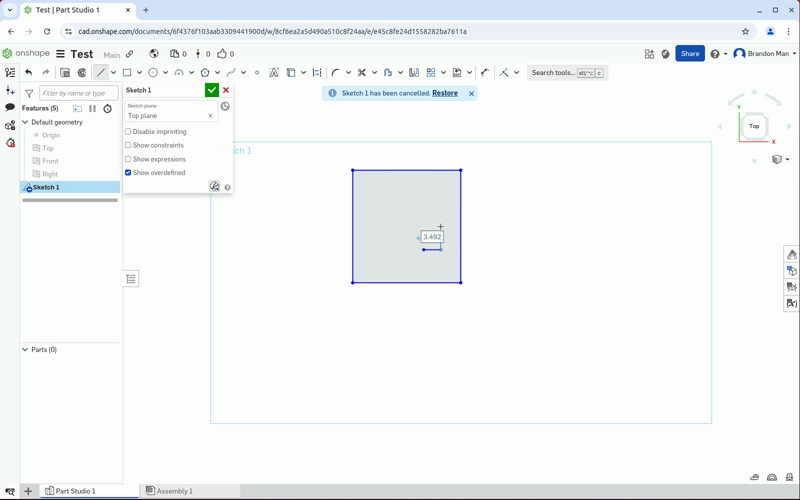
key_up(shift)
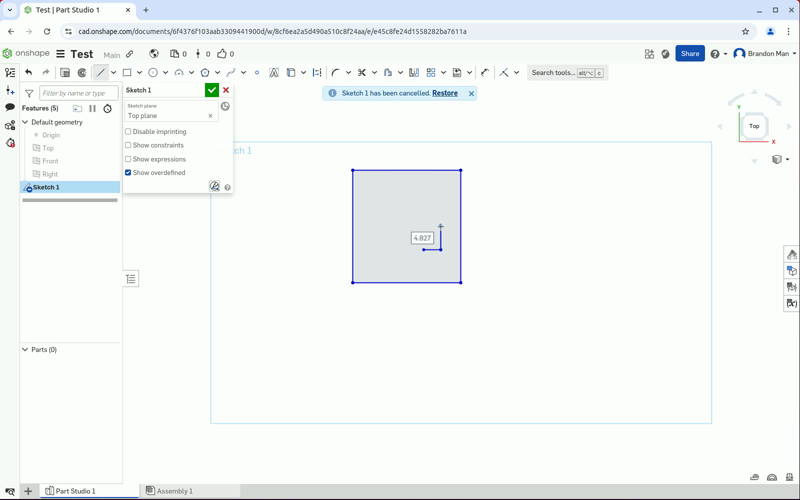
key_down(shift)
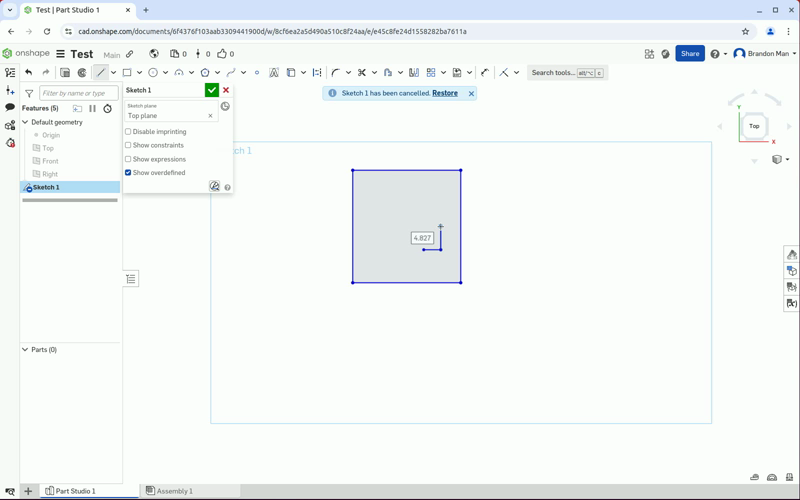
mouse_move(470, 226)
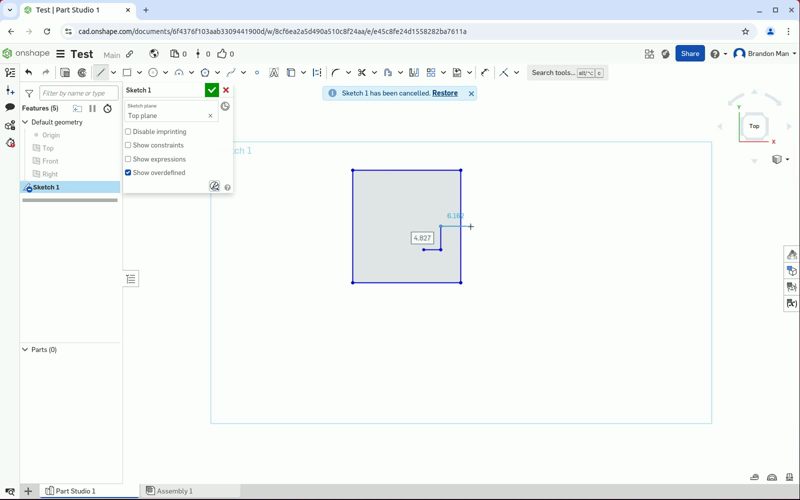
mouse_move(423, 226)
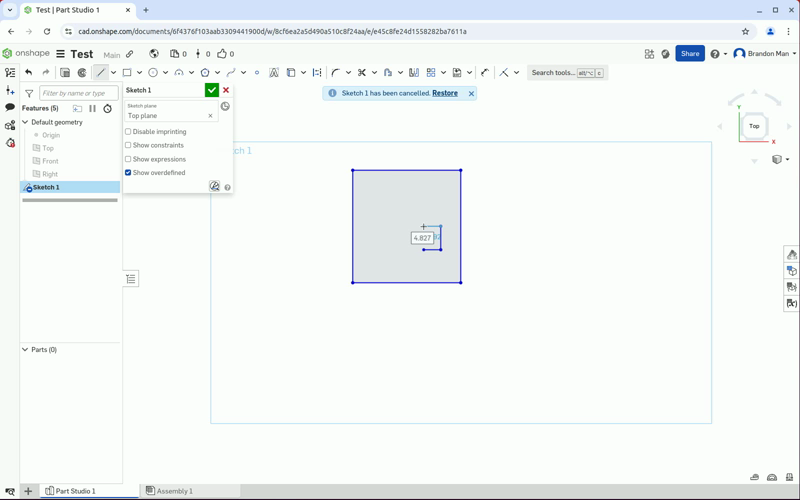
click(423, 226)
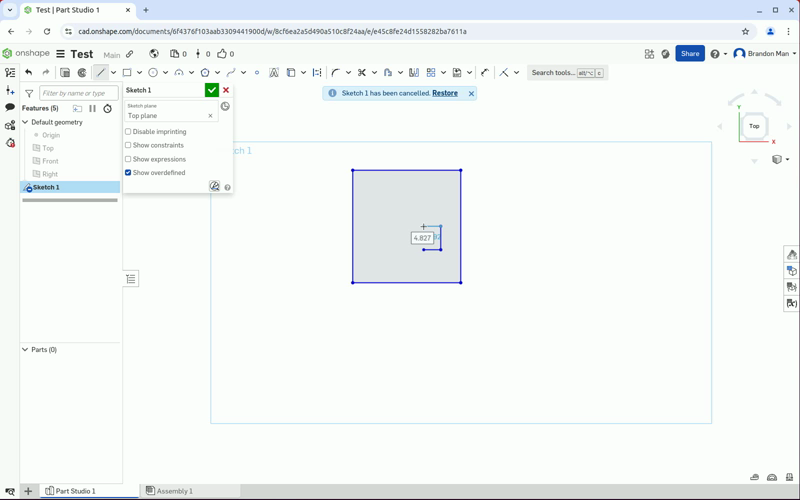
key_up(shift)
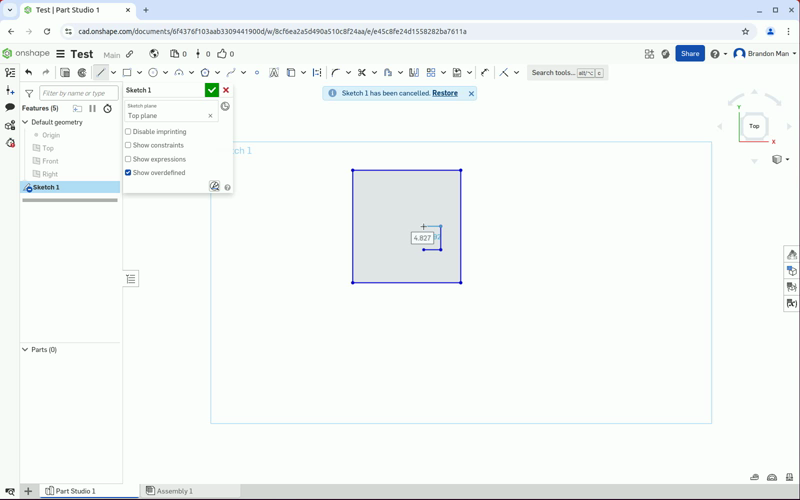
mouse_move(453, 226)
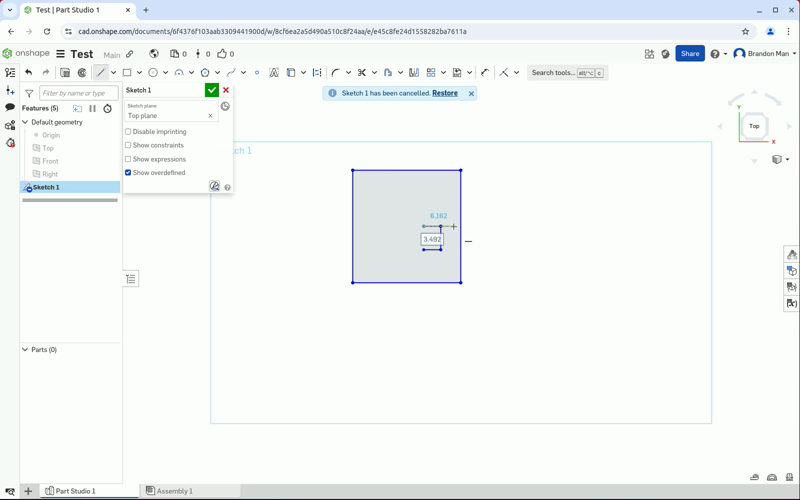
key_down(shift)
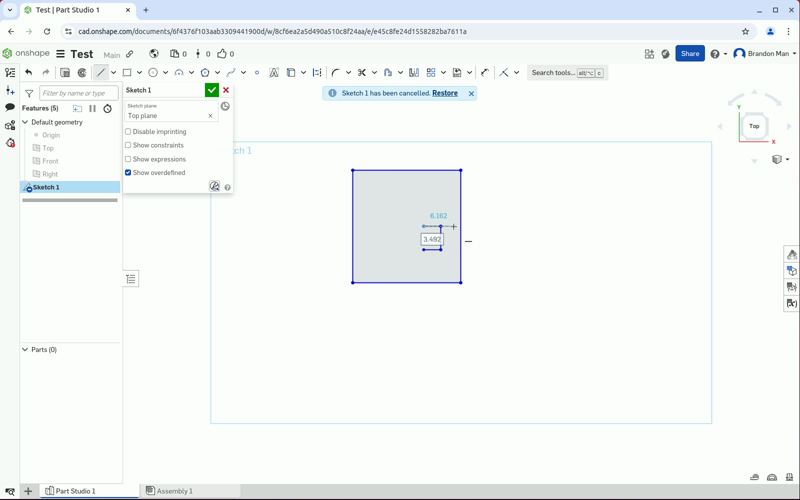
mouse_move(423, 249)
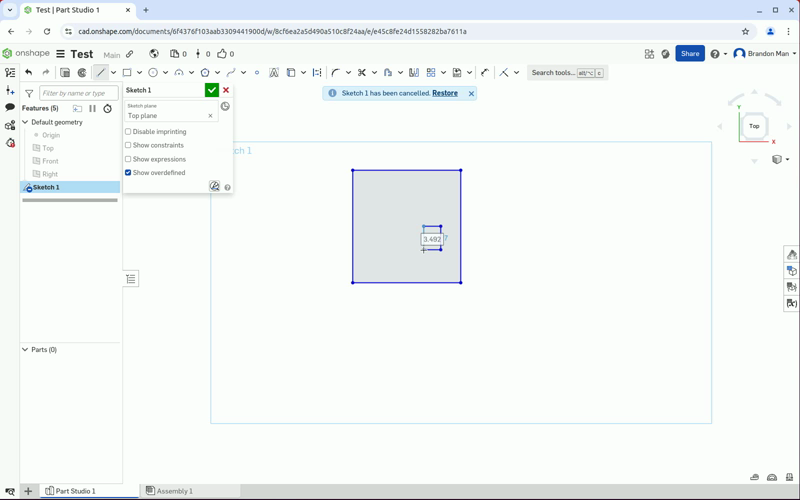
key_up(shift)
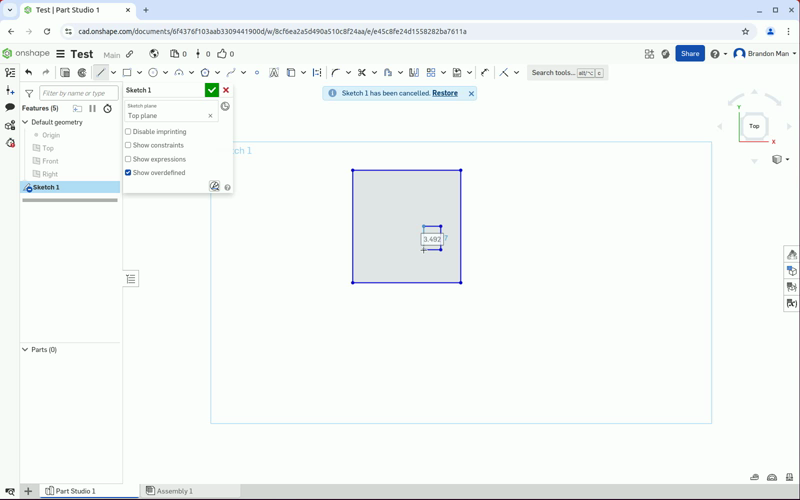
click(423, 249)
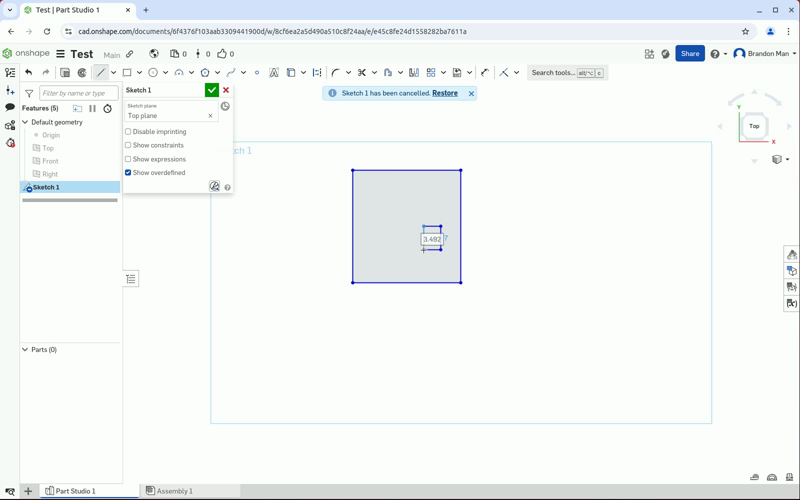
key(esc)
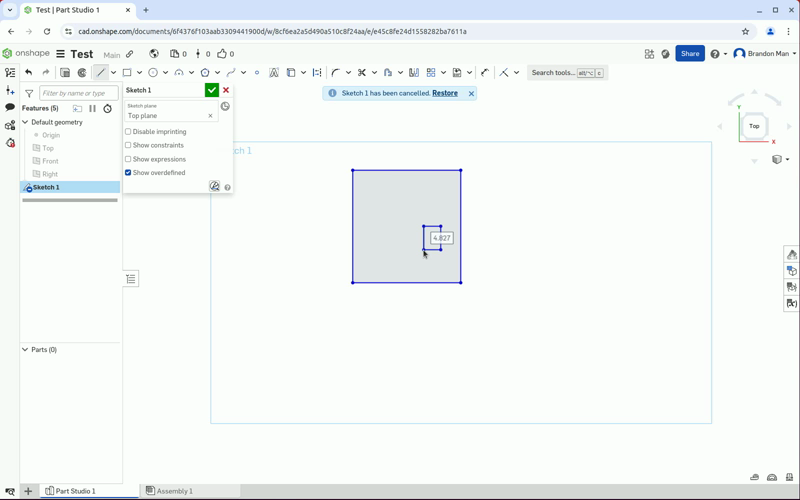
mouse_move(403, 209)
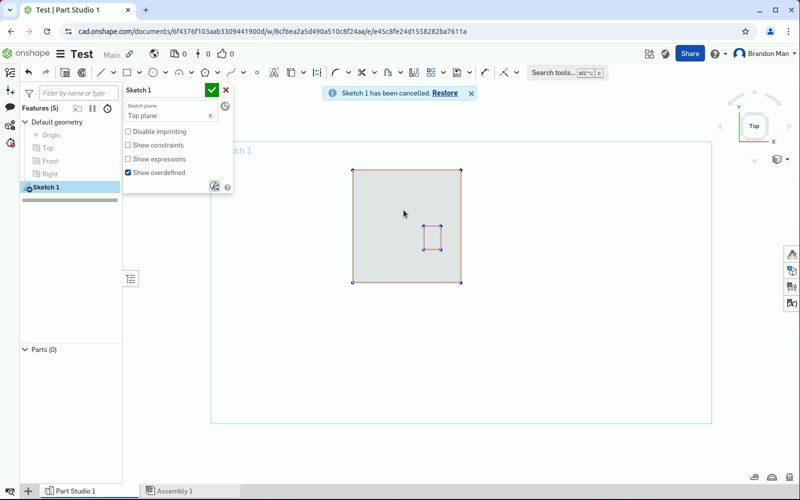
click(403, 209)
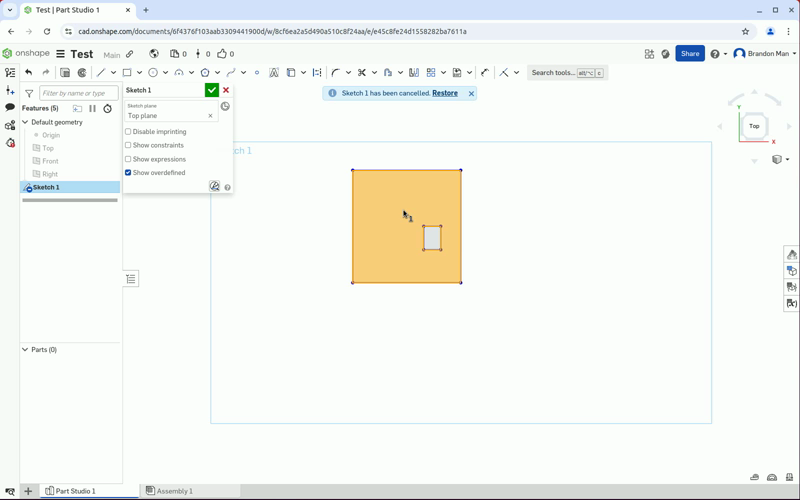
mouse_move(73, 352)
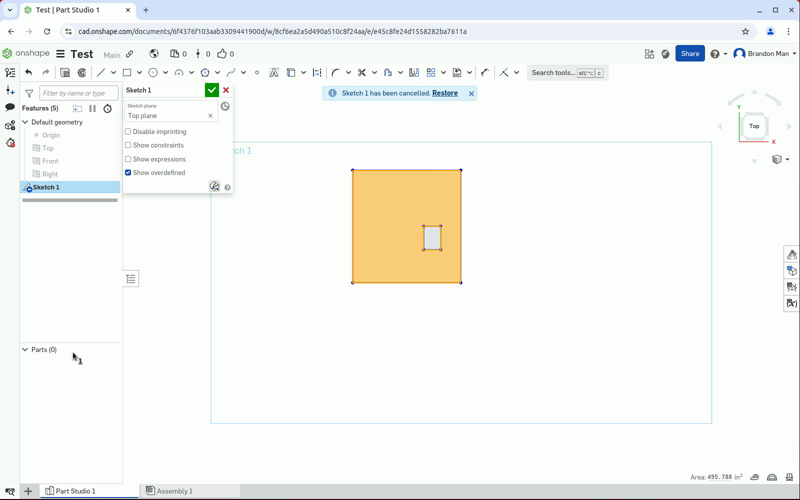
key(shift+y)
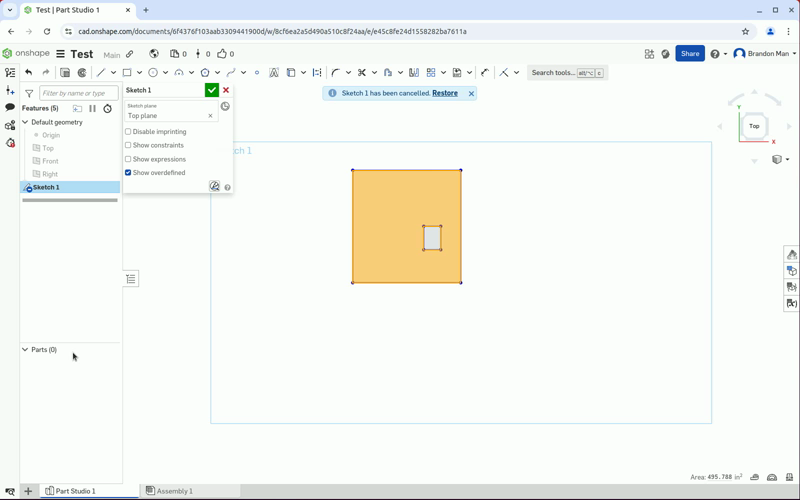
key(shift+e)
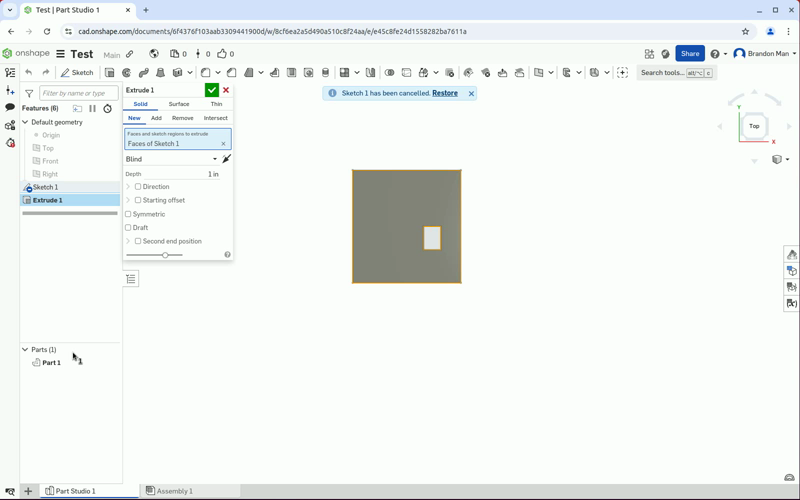
mouse_move(143, 106)
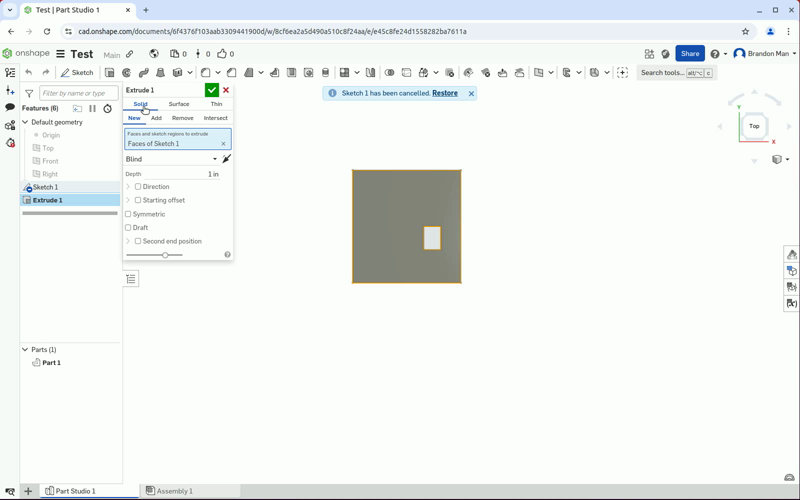
click(143, 106)
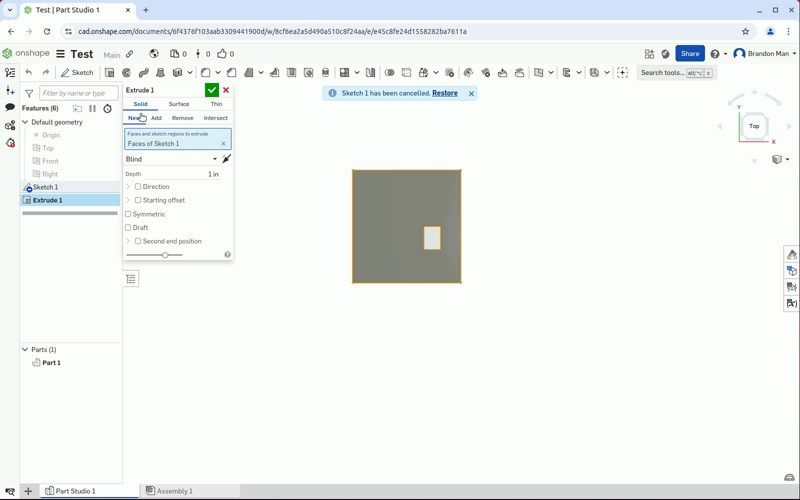
mouse_move(137, 120)
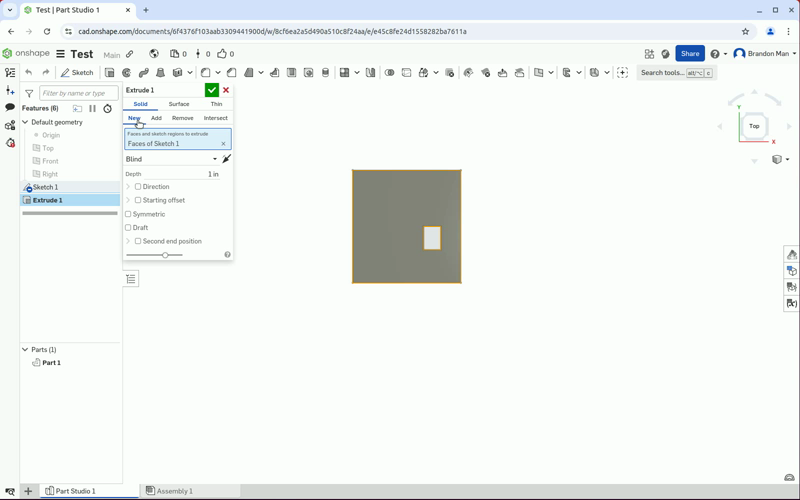
click(137, 120)
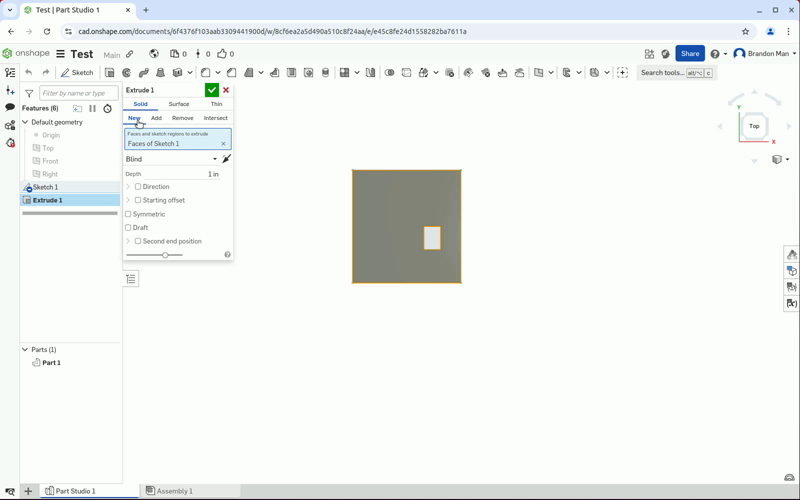
key(tab, 4)
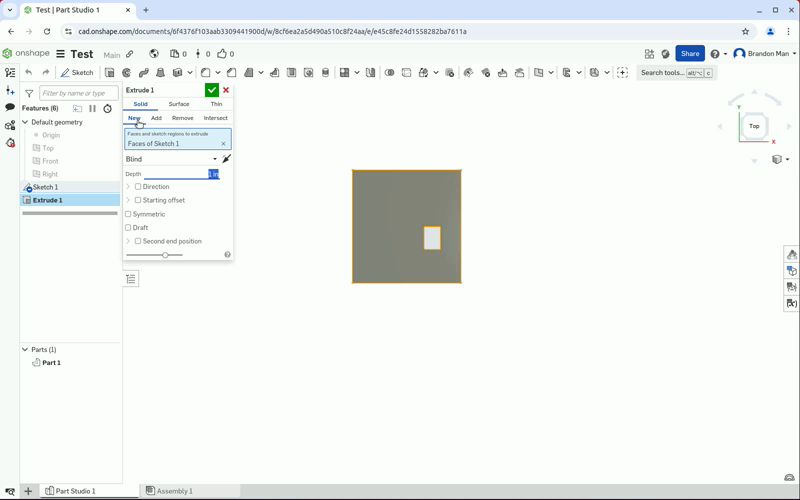
text(23.108)
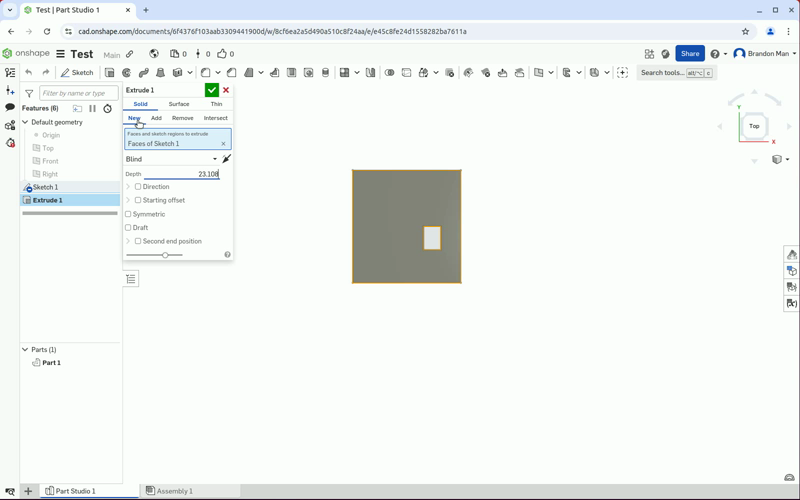
key(enter)
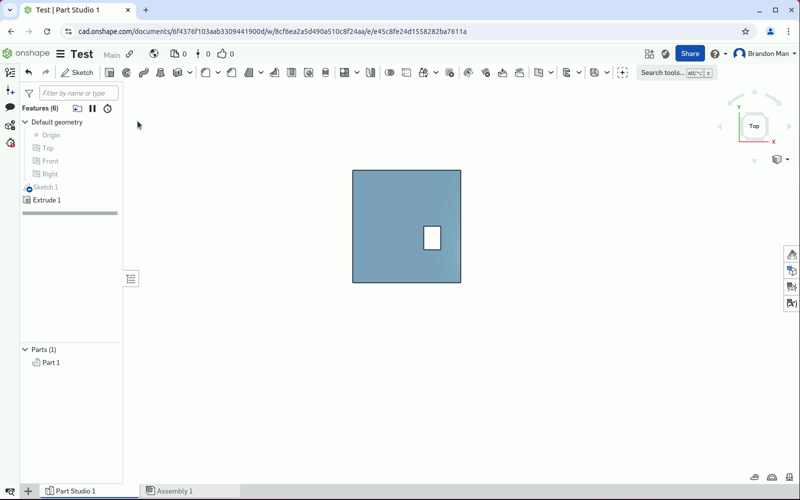
key(shift+h)
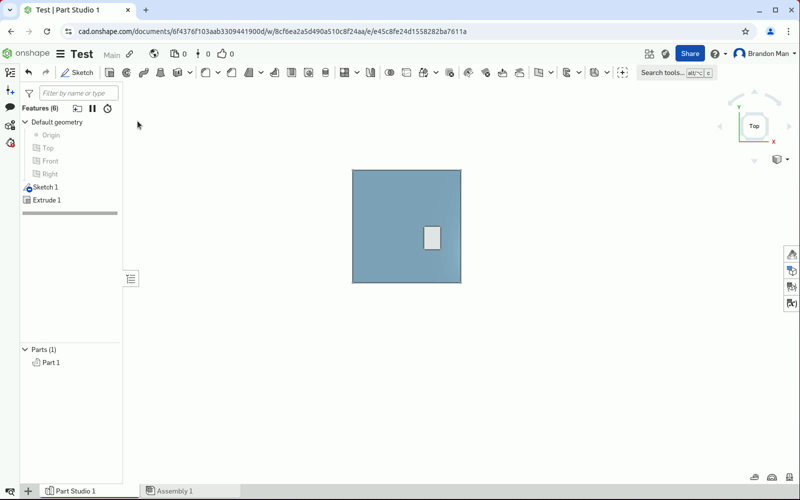
key(shift+h)
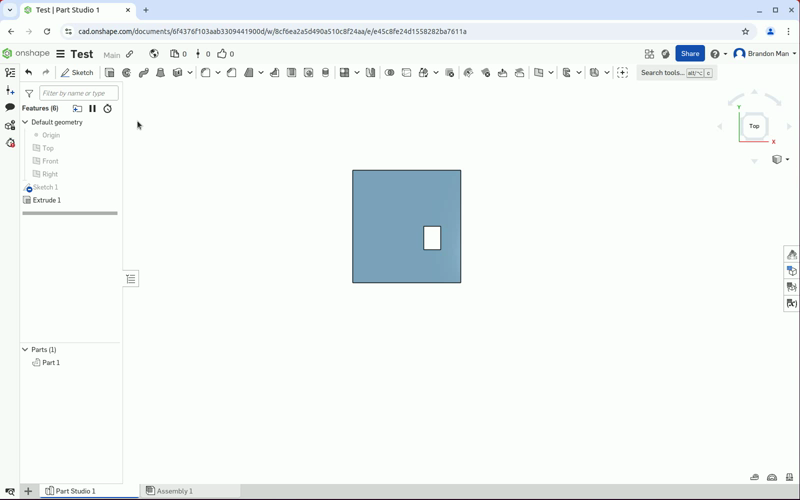
mouse_move(73, 189)
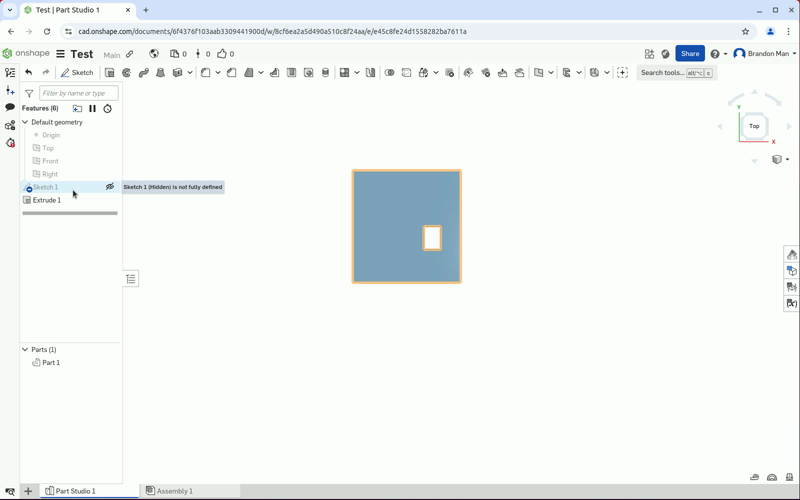
click(73, 189)
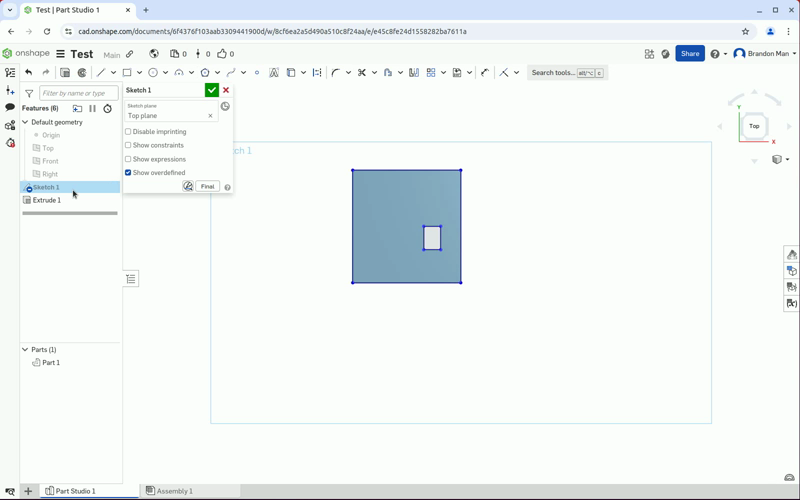
mouse_move(229, 92)
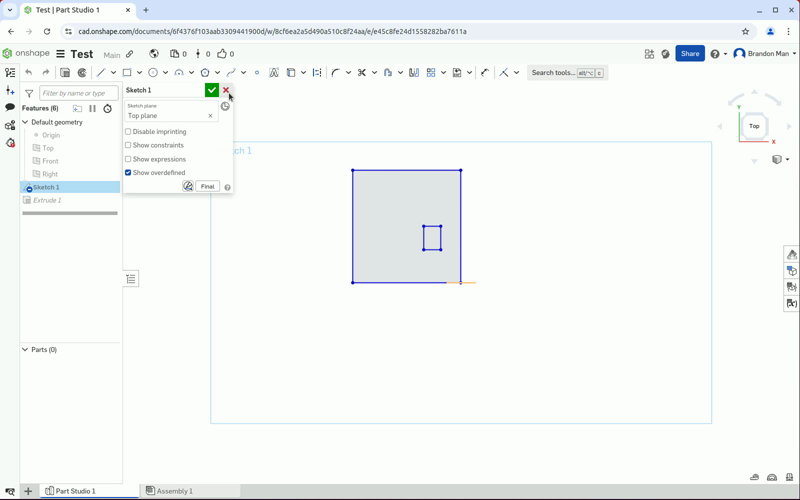
click(229, 92)
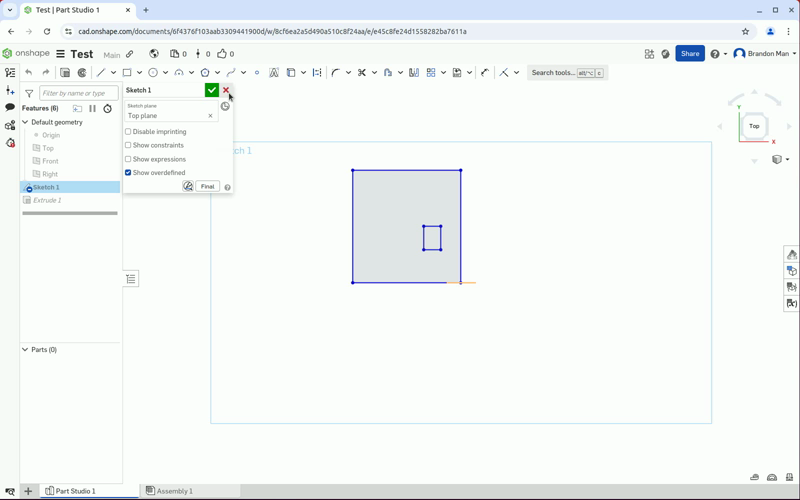
key(shift+s)
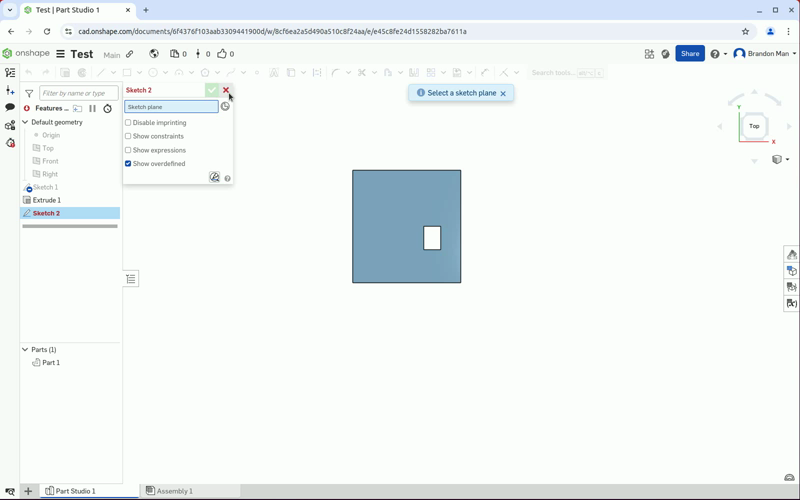
mouse_move(73, 150)
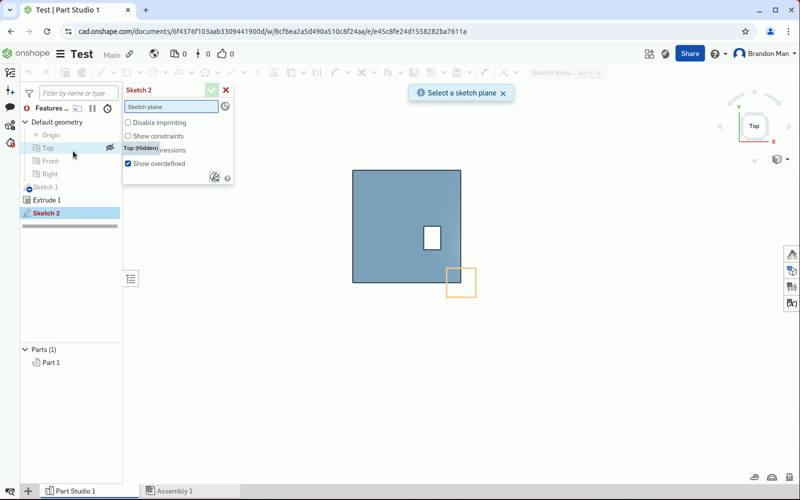
click(73, 150)
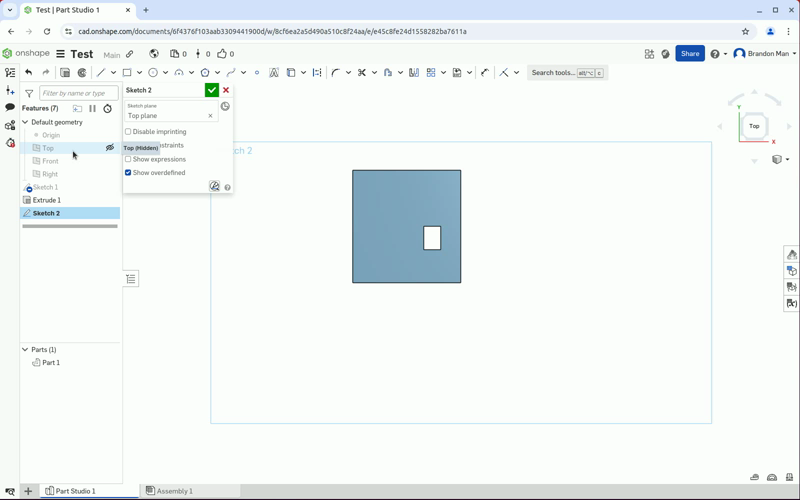
mouse_move(73, 352)
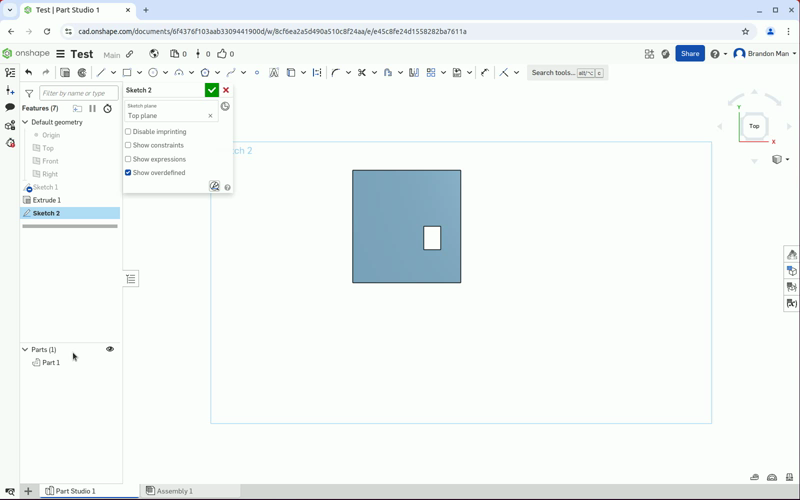
key(y)
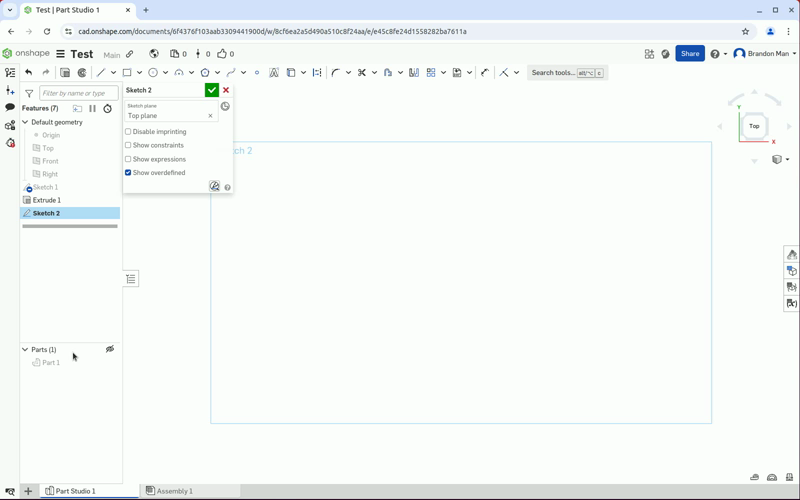
key(l)
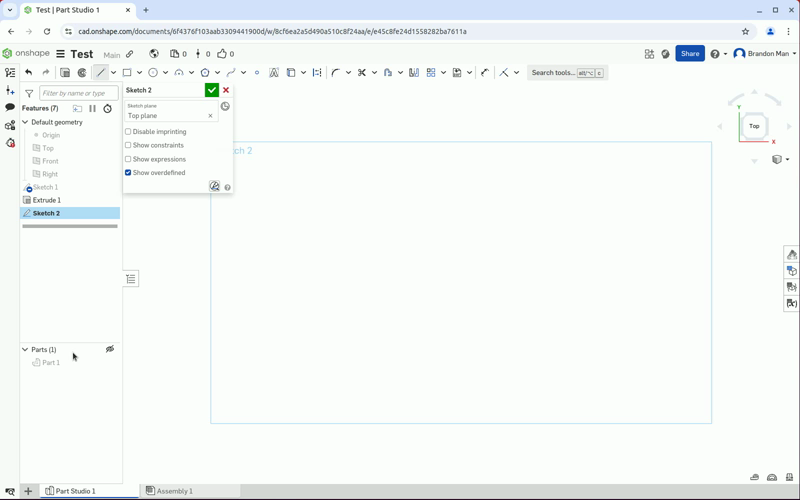
key_down(shift)
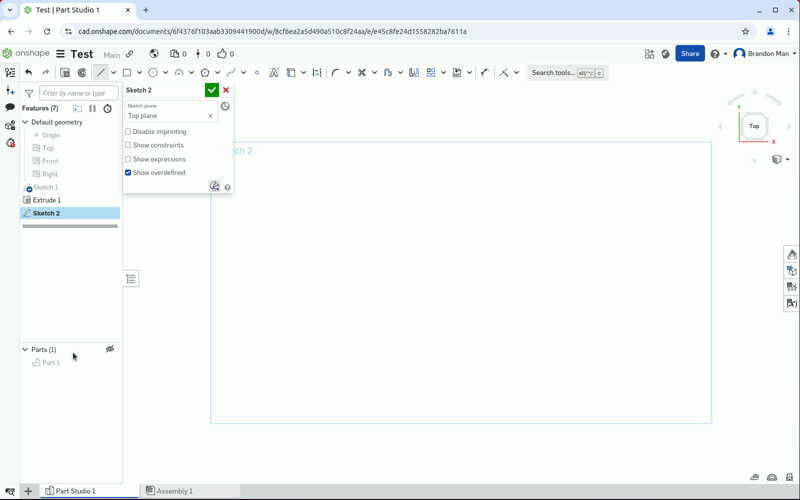
mouse_move(424, 249)
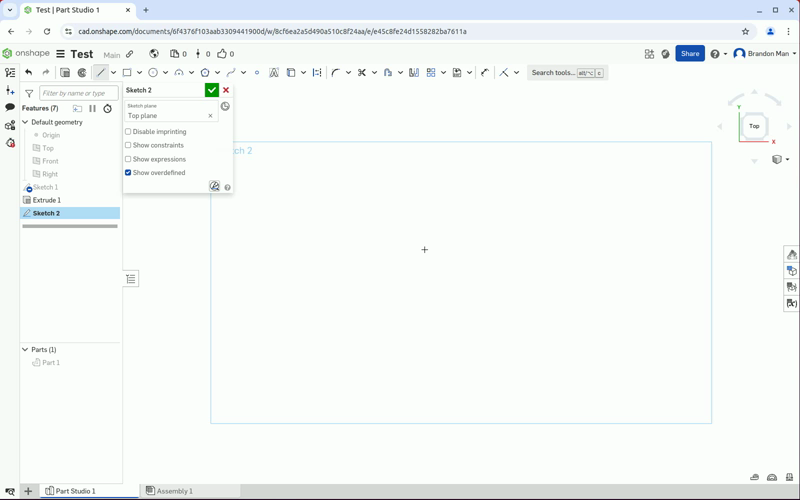
click(424, 249)
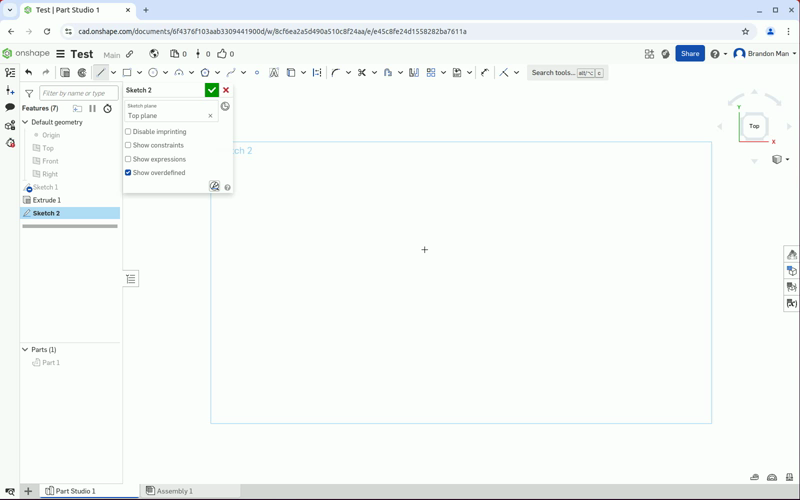
key_up(shift)
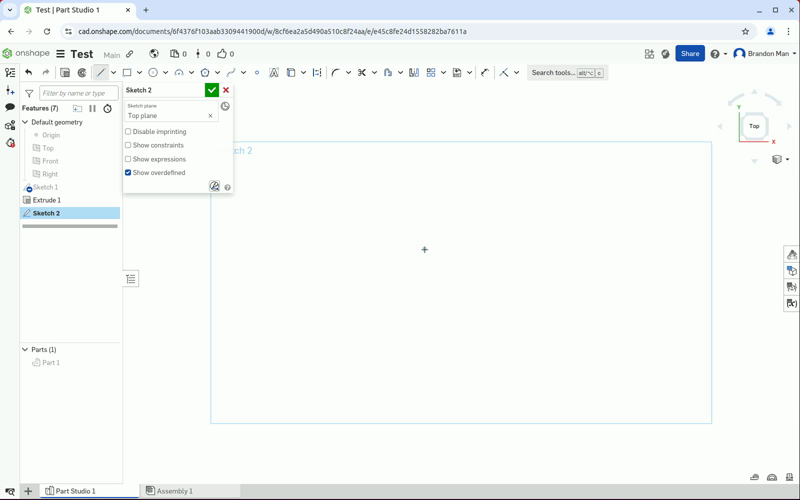
key_down(shift)
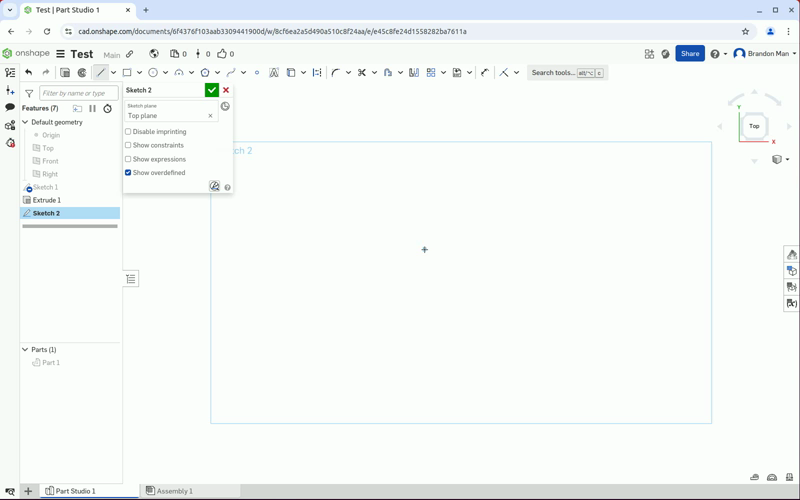
mouse_move(454, 249)
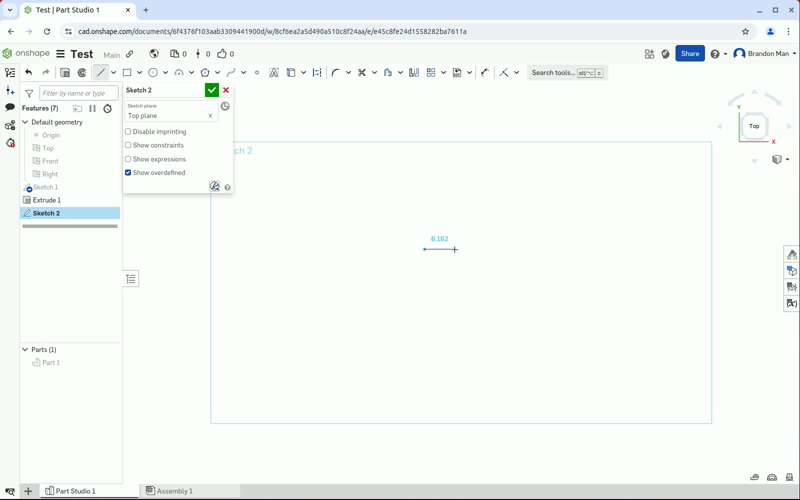
mouse_move(441, 249)
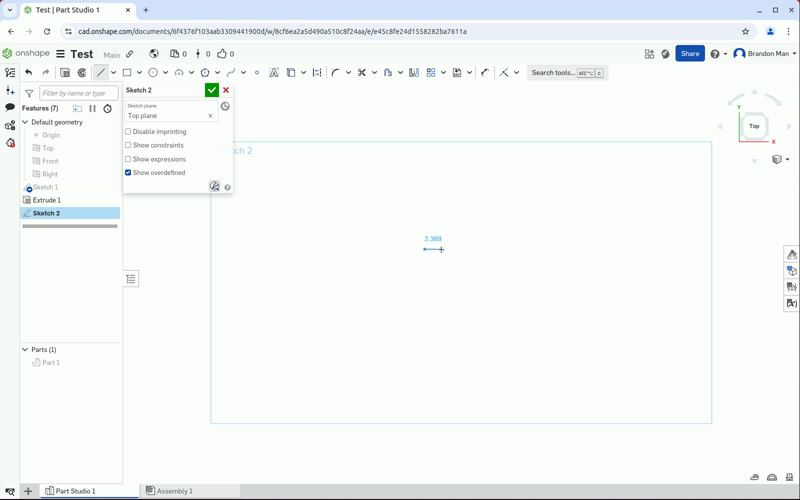
click(441, 249)
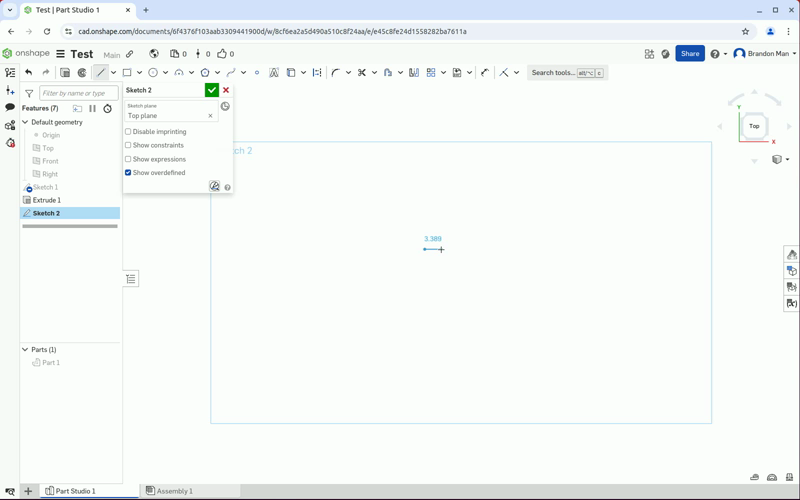
key_up(shift)
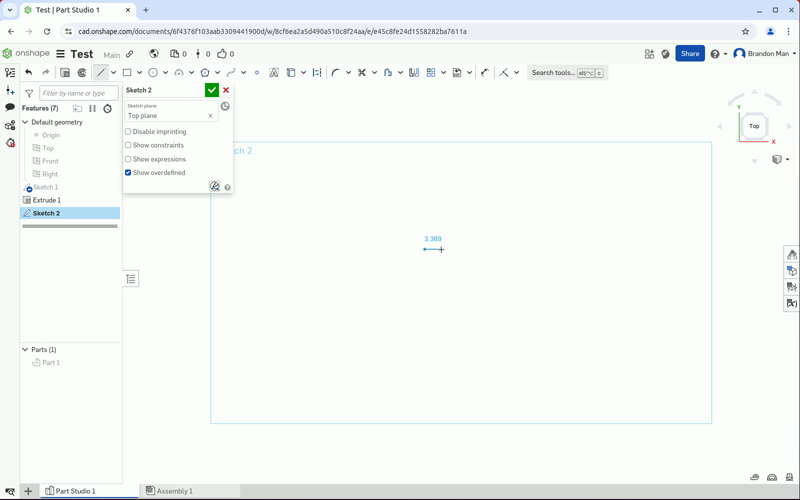
key_down(shift)
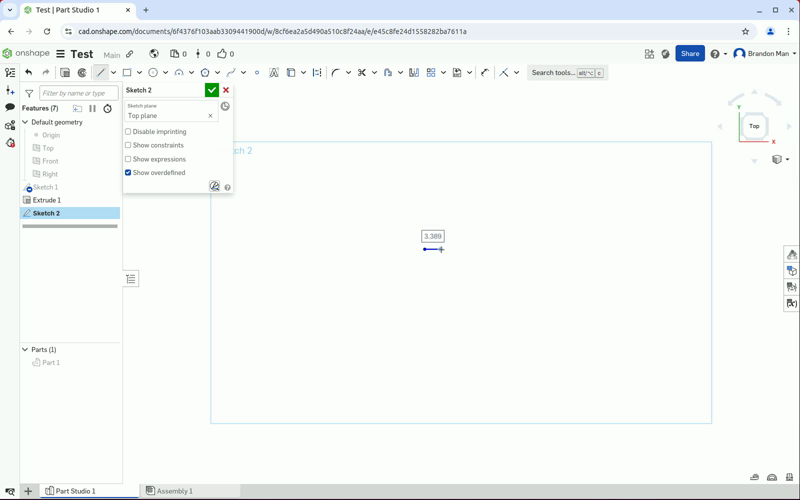
mouse_move(471, 249)
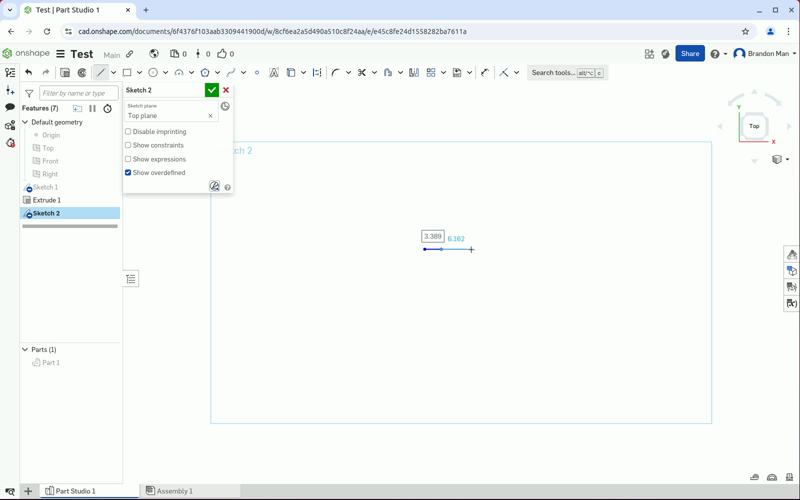
mouse_move(441, 224)
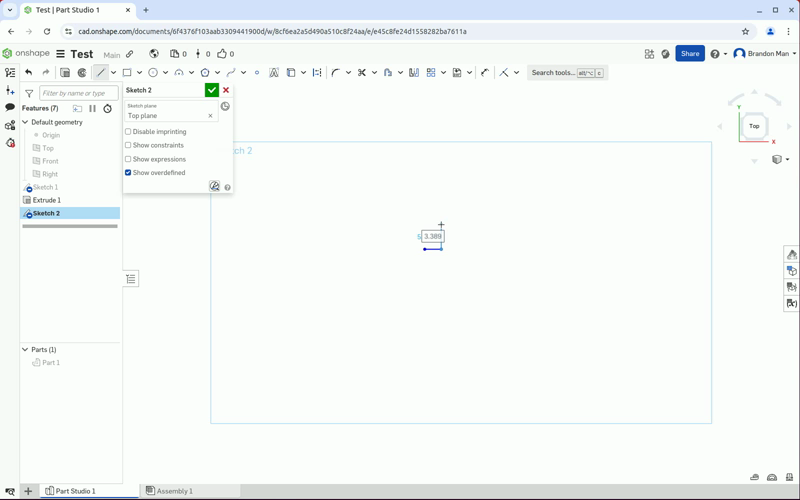
click(441, 224)
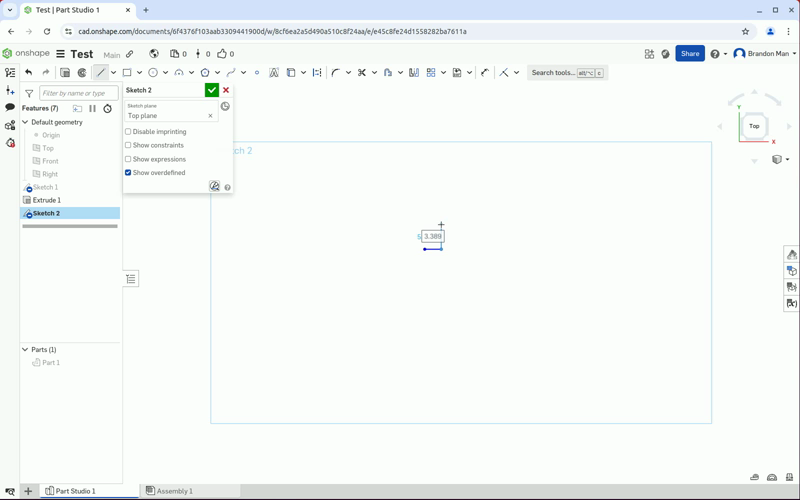
key_up(shift)
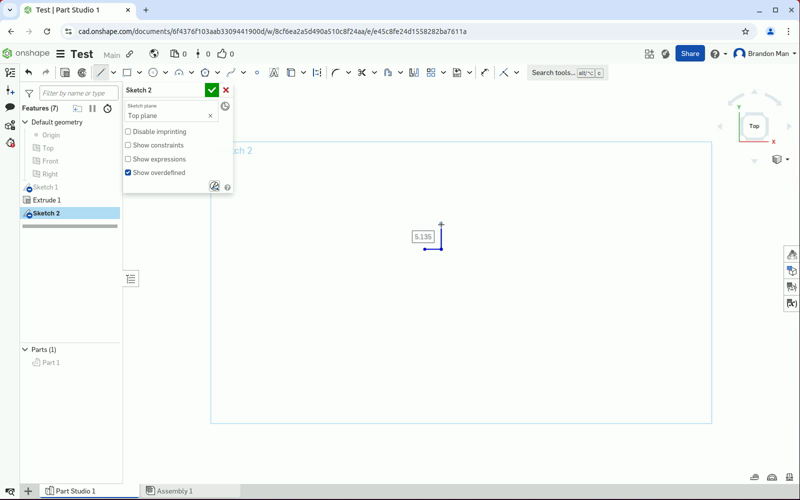
key_down(shift)
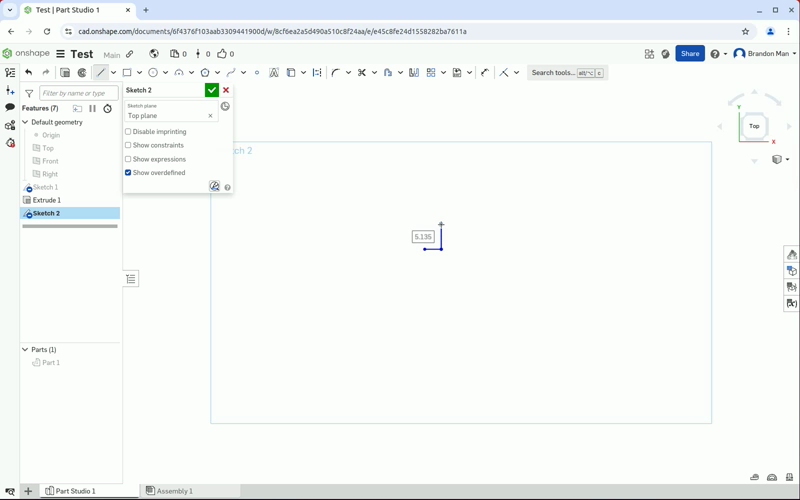
mouse_move(471, 224)
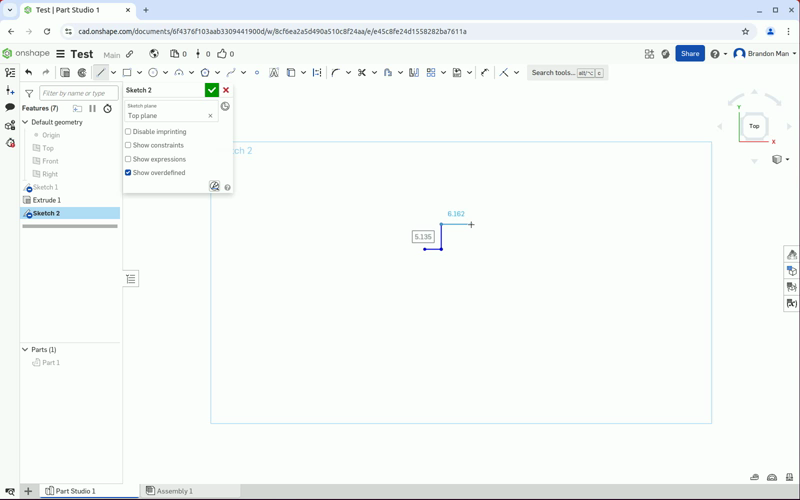
mouse_move(424, 224)
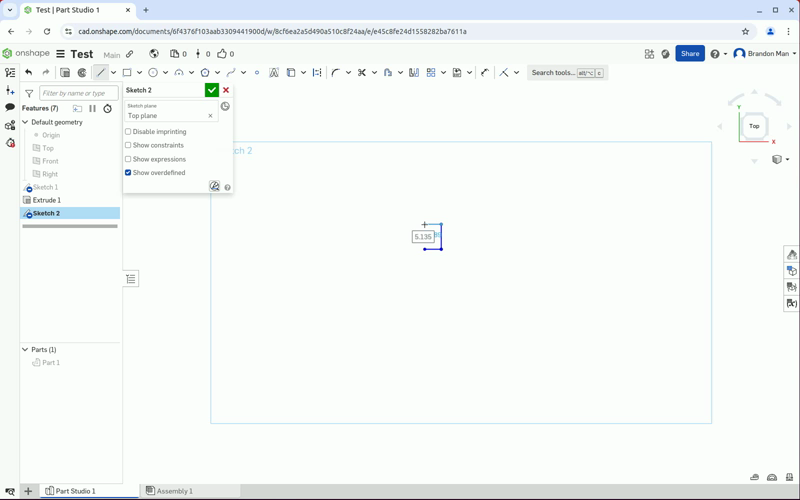
click(424, 224)
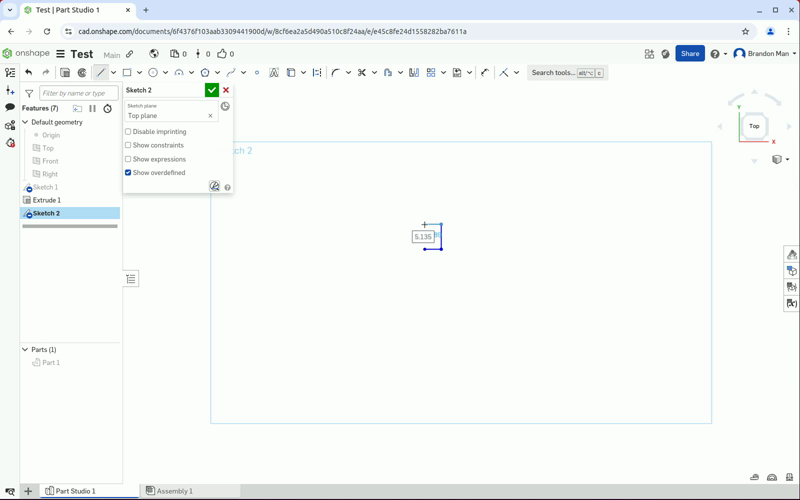
key_up(shift)
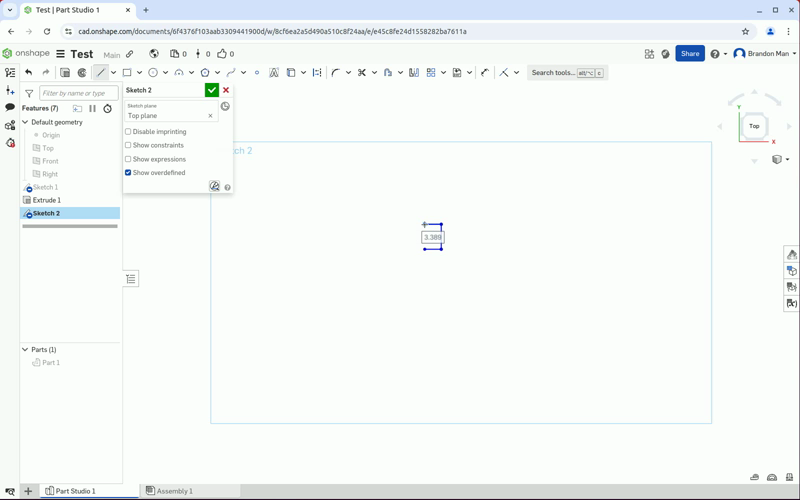
mouse_move(454, 224)
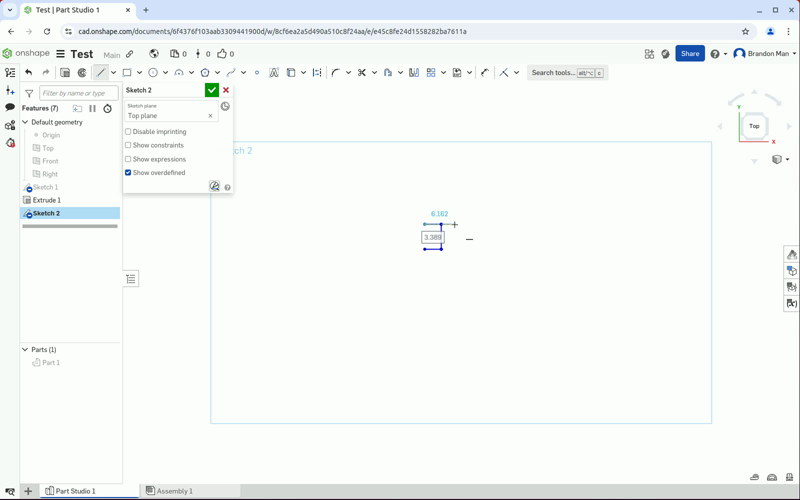
key_down(shift)
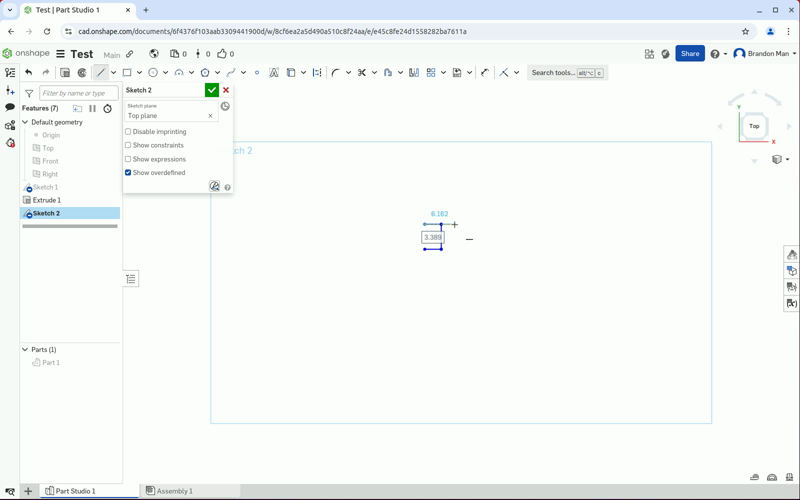
mouse_move(424, 249)
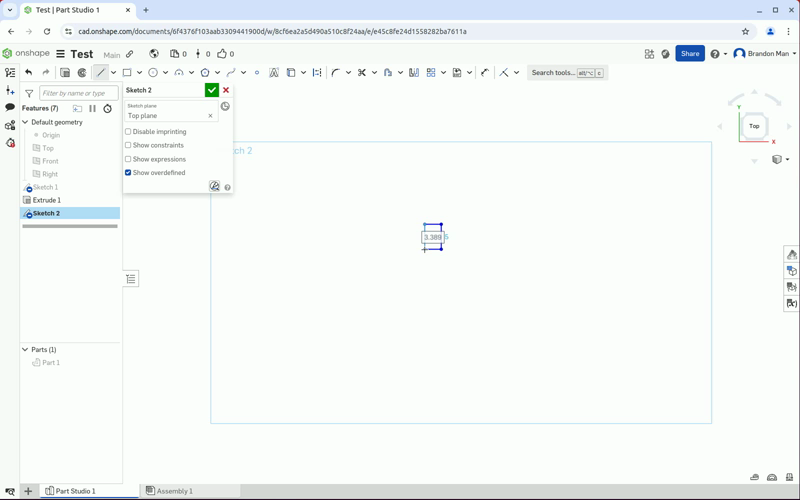
key_up(shift)
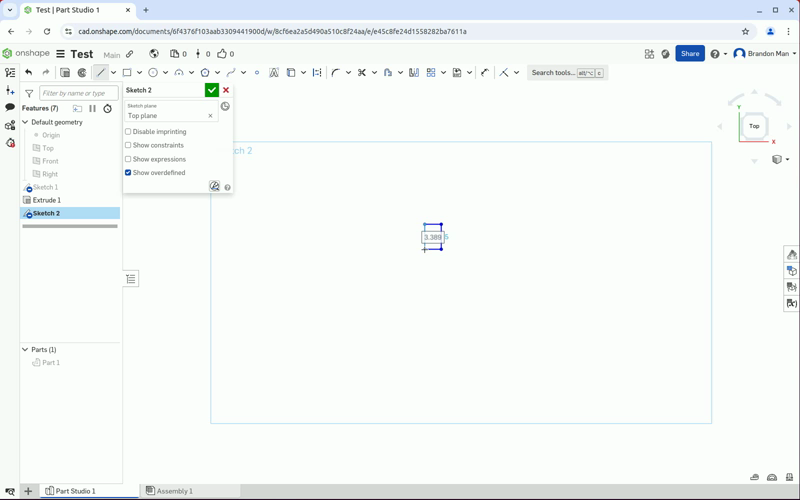
click(424, 249)
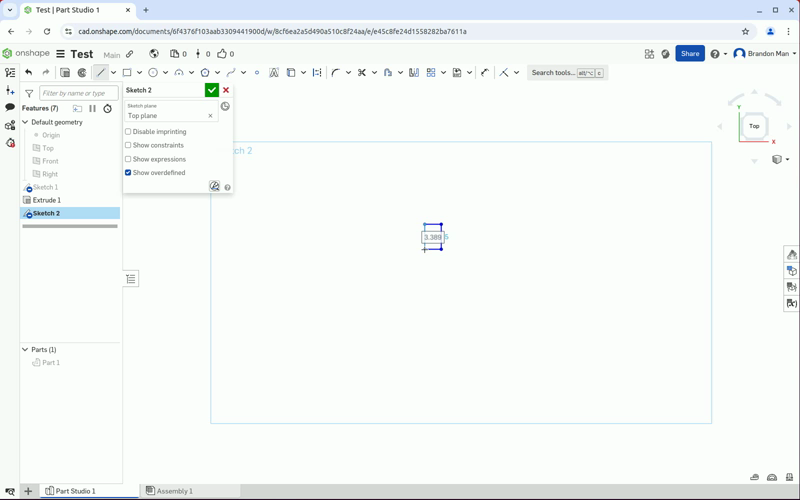
key(esc)
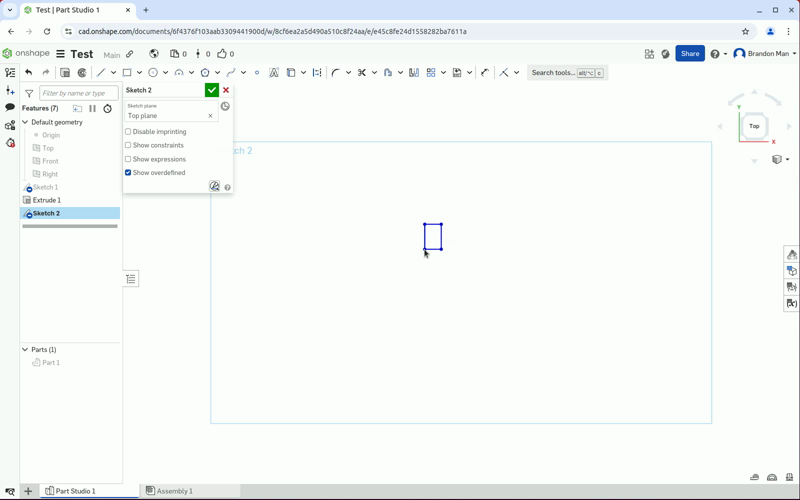
mouse_move(436, 238)
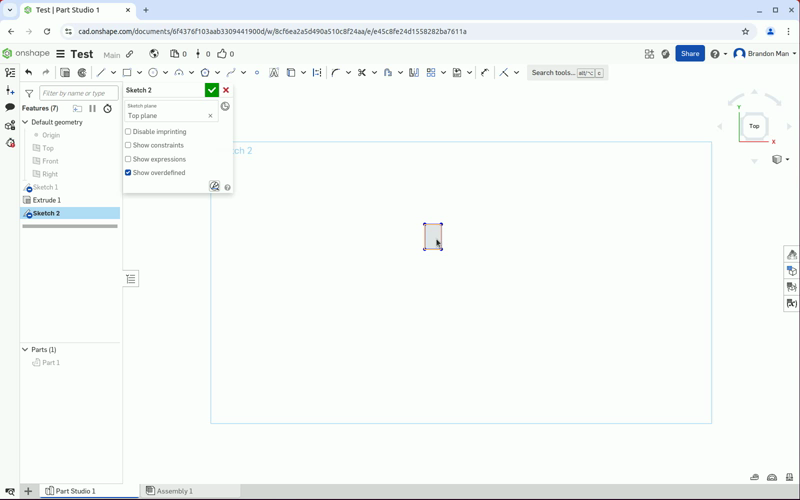
scroll(6)
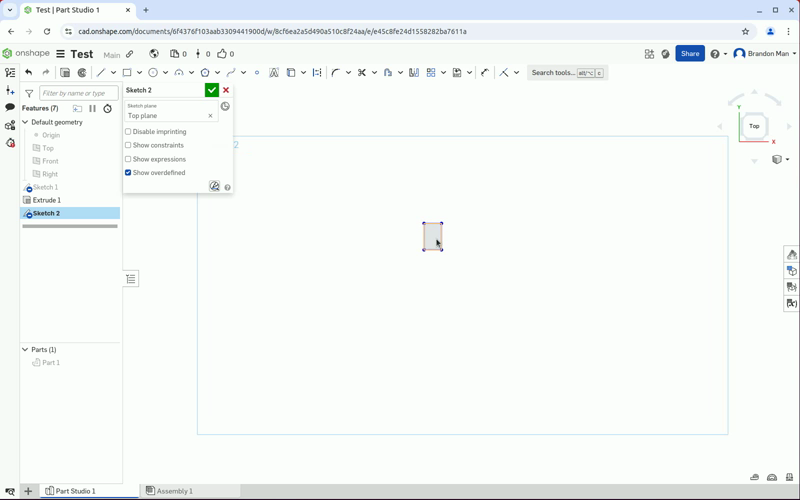
scroll(6)
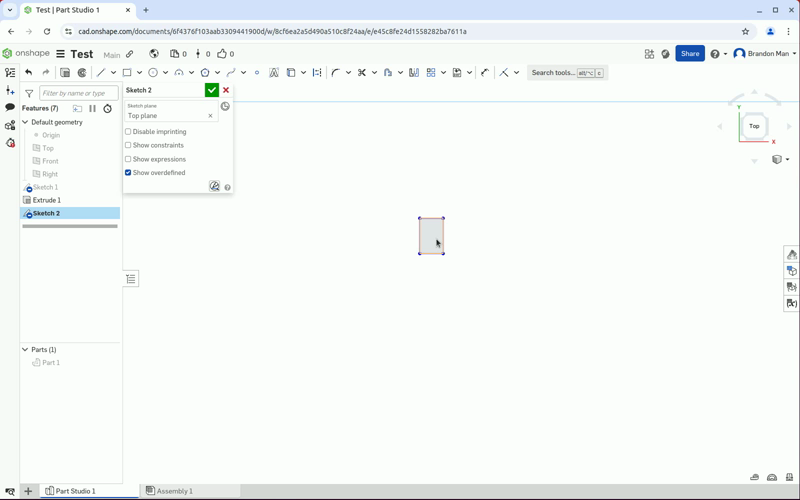
scroll(6)
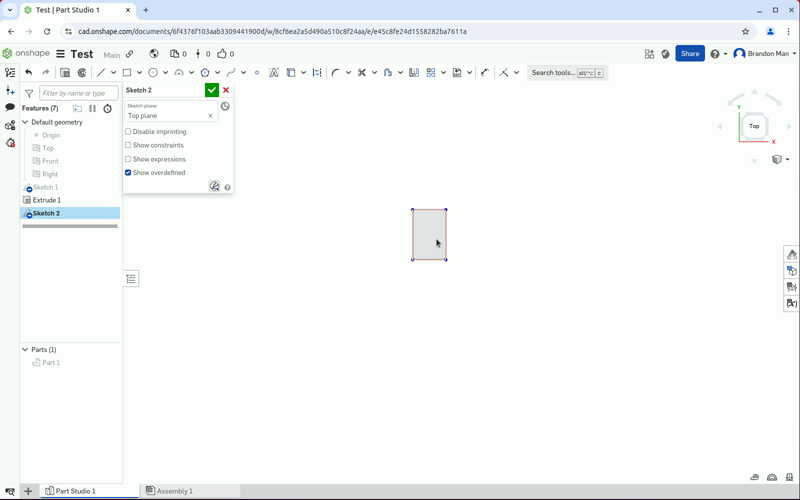
scroll(6)
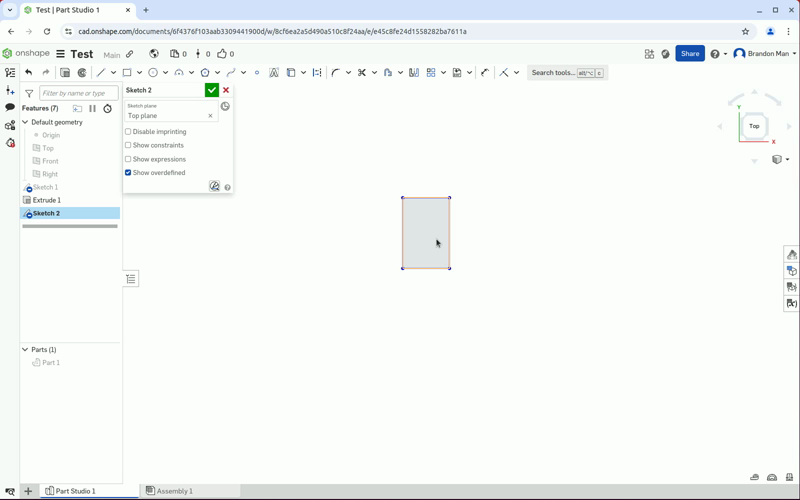
scroll(6)
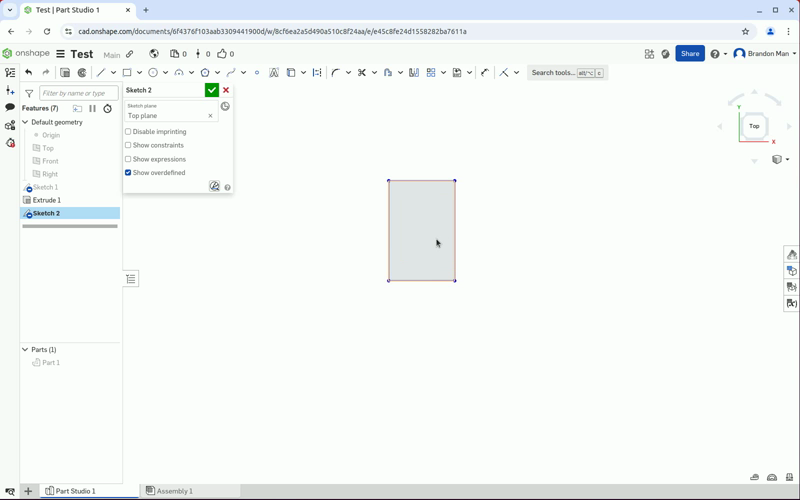
scroll(6)
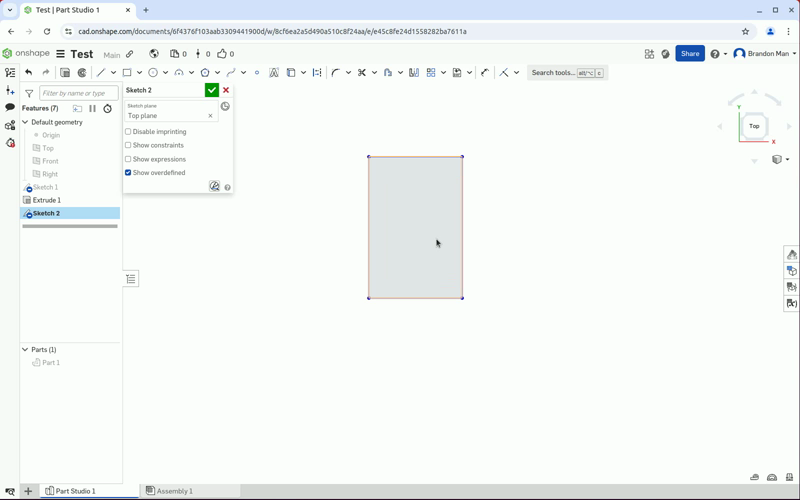
scroll(6)
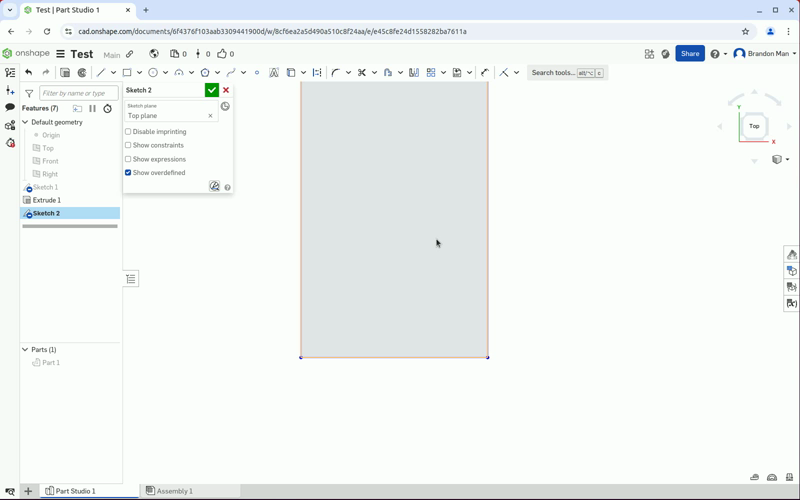
click(436, 238)
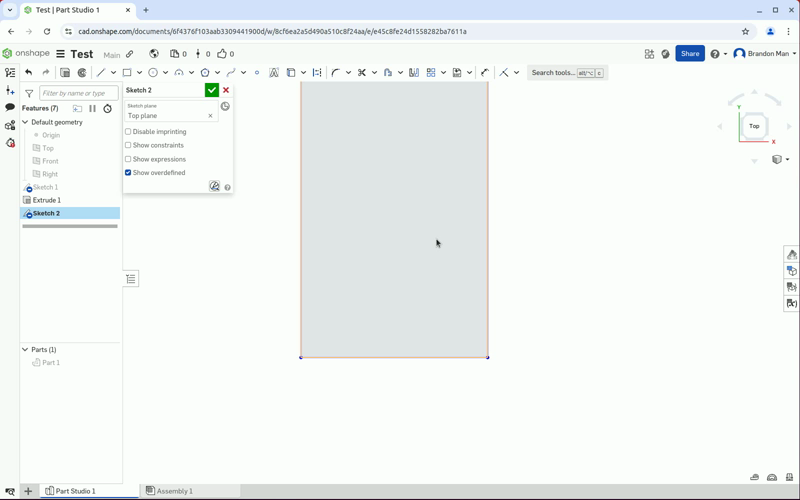
scroll(-6)
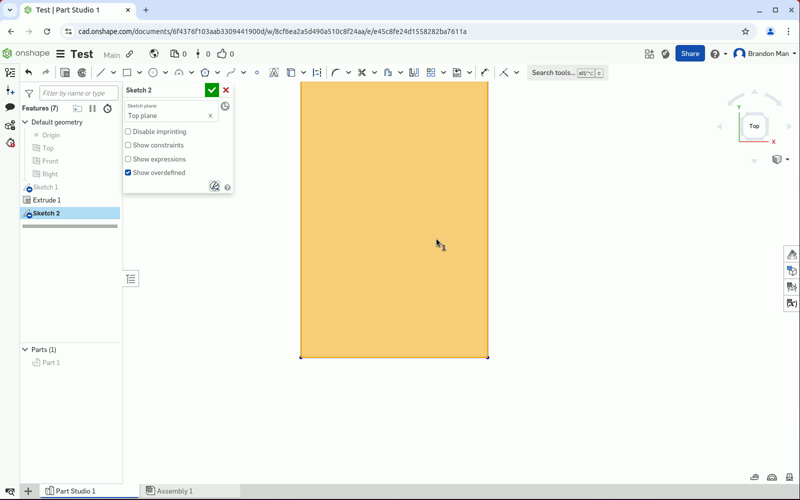
scroll(-6)
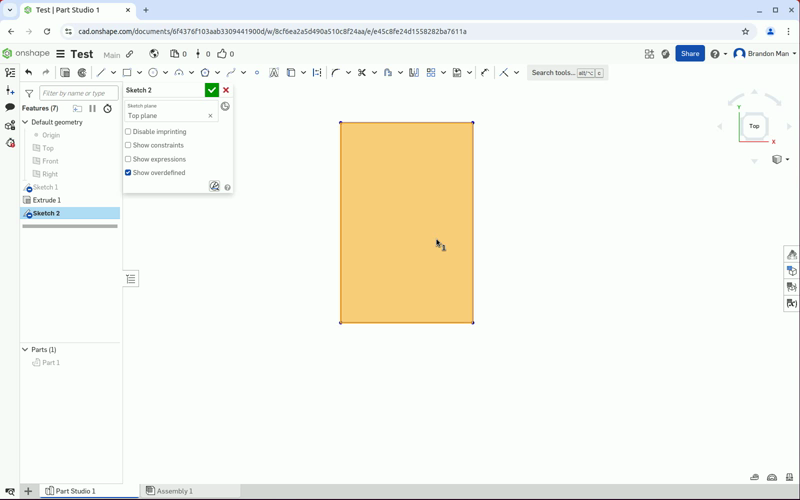
scroll(-6)
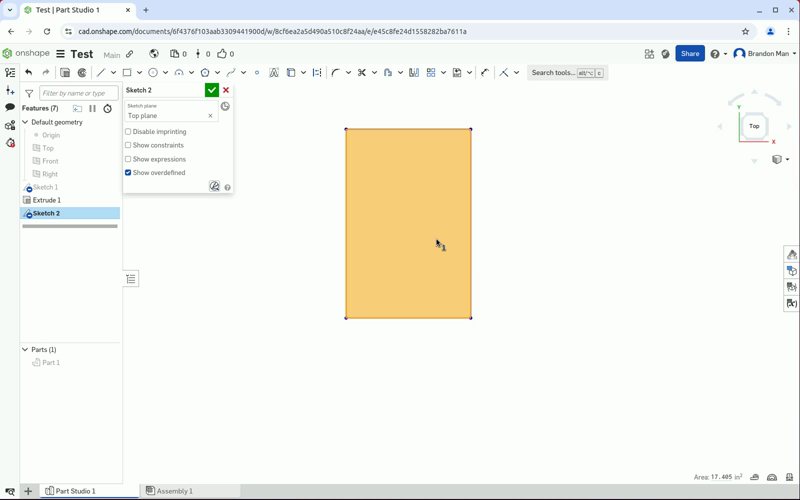
scroll(-6)
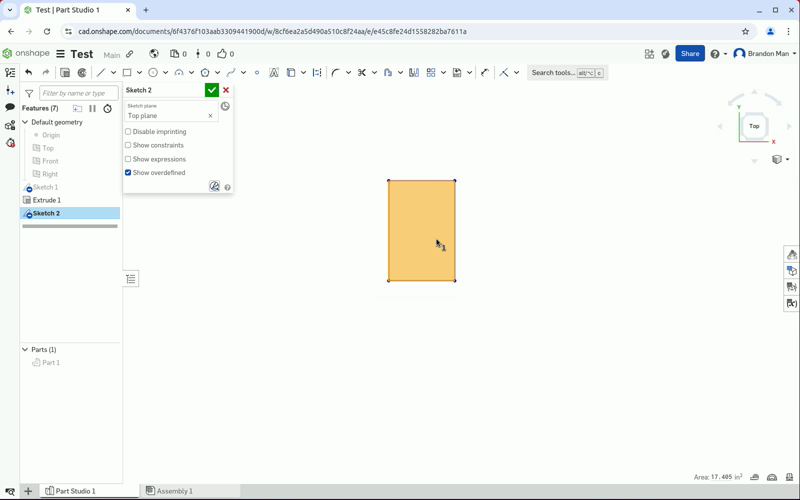
scroll(-6)
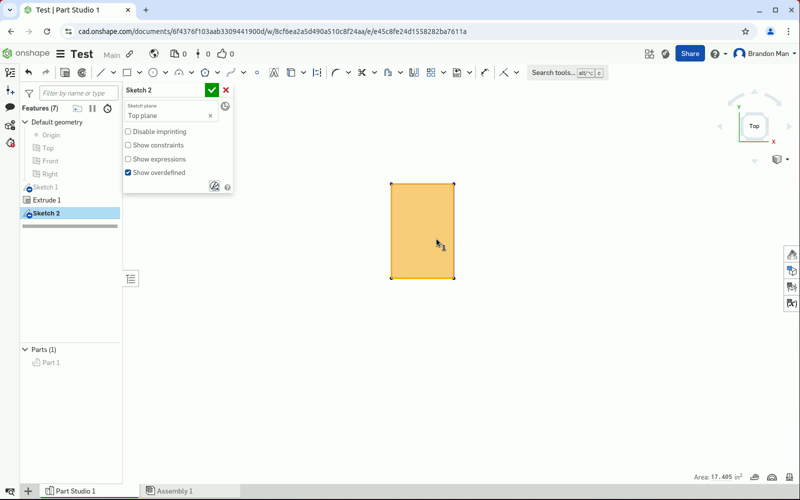
scroll(-6)
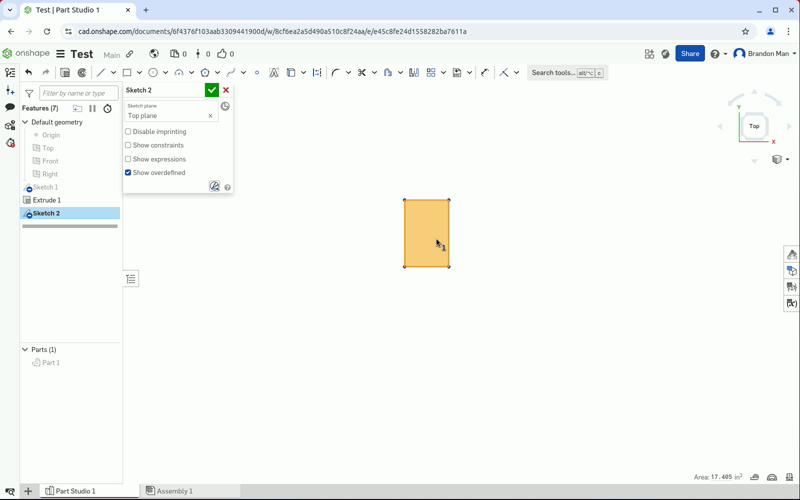
scroll(-6)
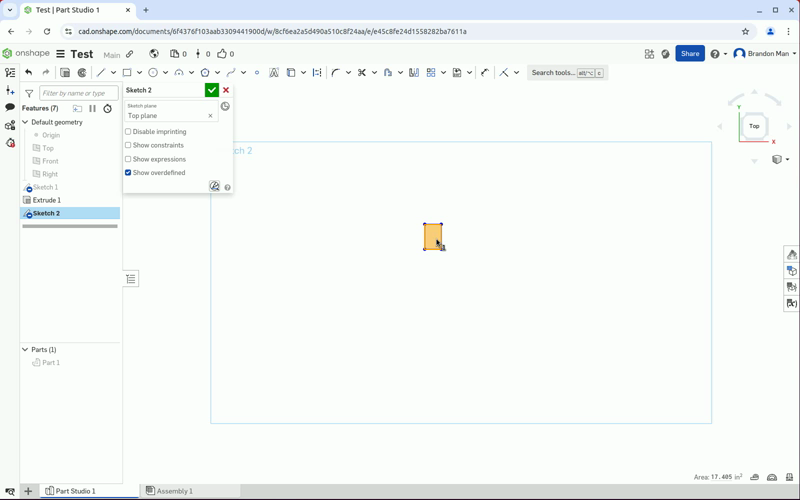
mouse_move(73, 352)
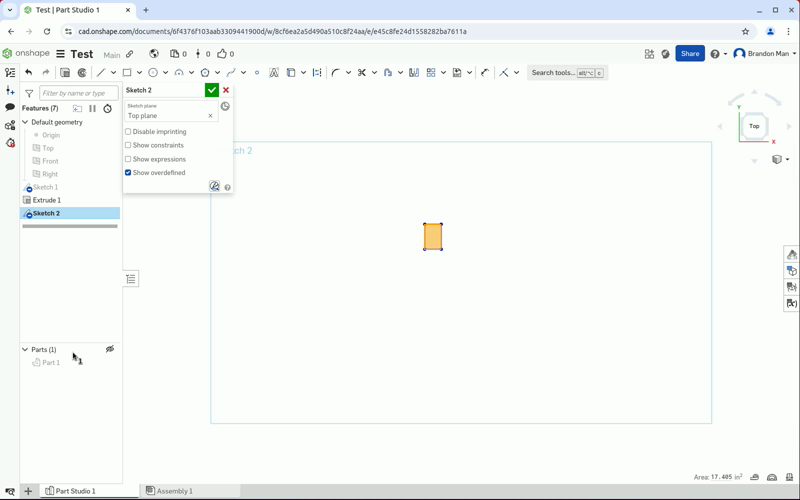
key(shift+y)
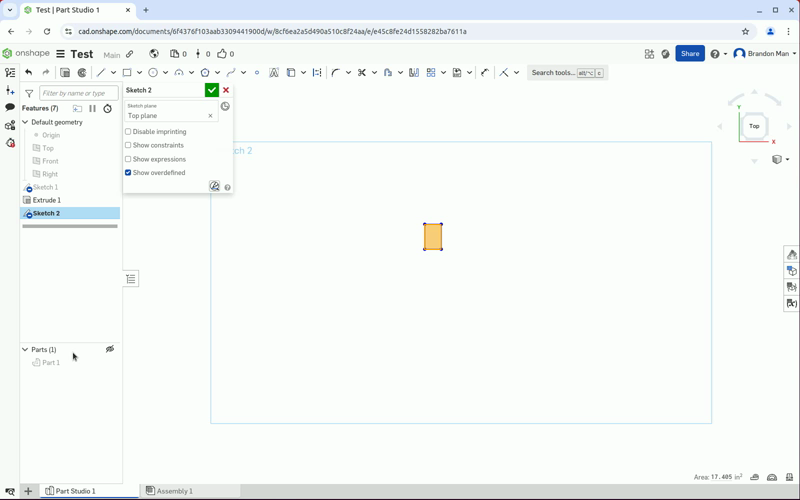
key(shift+e)
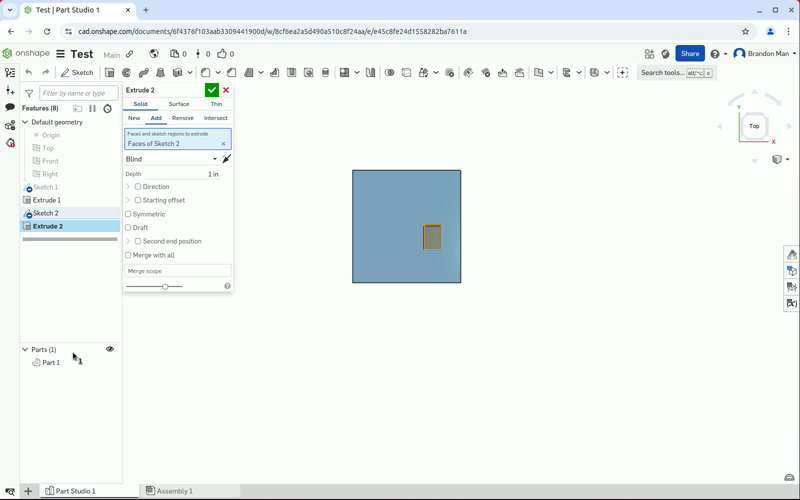
mouse_move(143, 106)
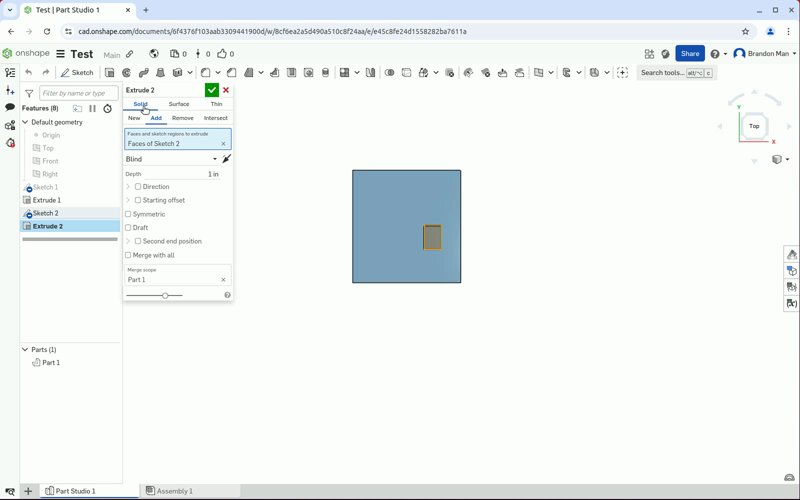
click(143, 106)
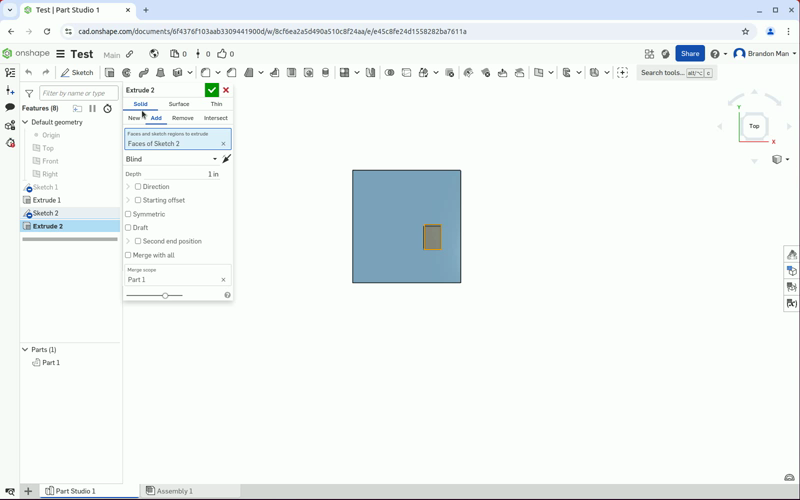
mouse_move(137, 120)
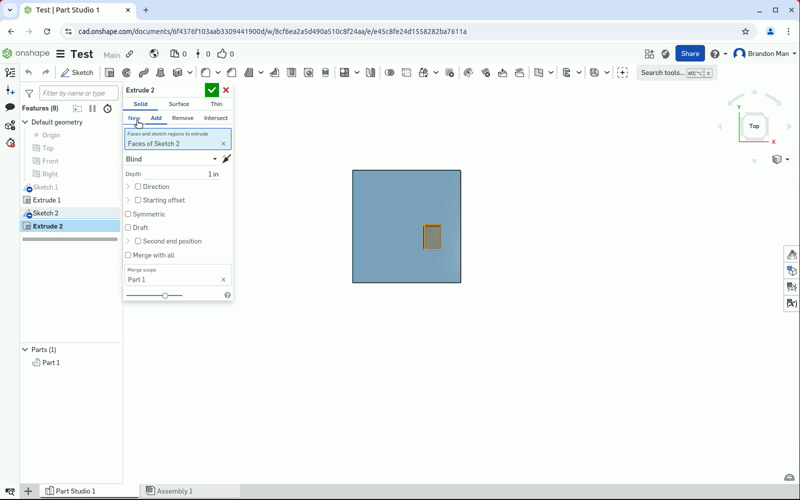
click(137, 120)
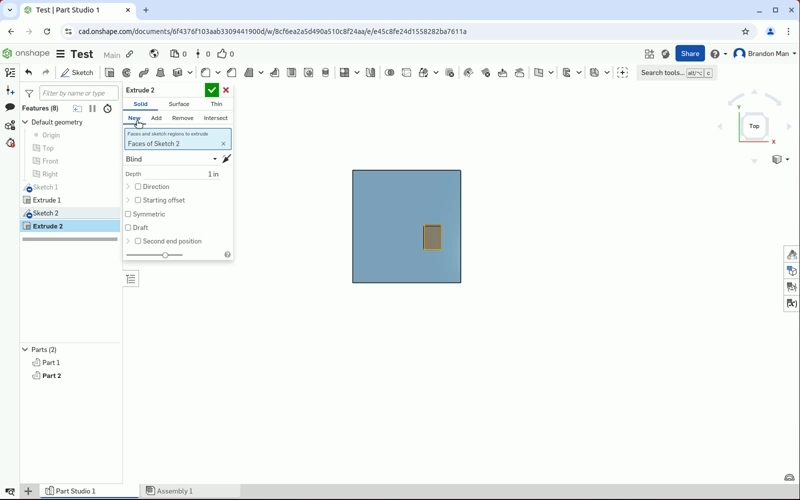
key(tab, 4)
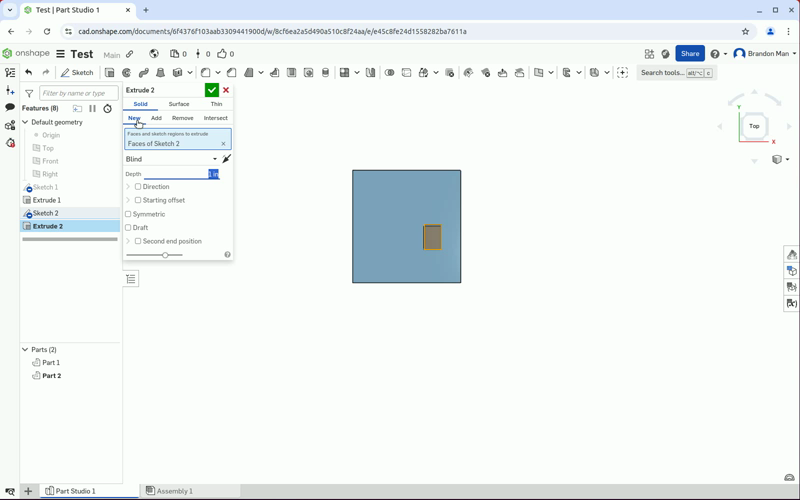
text(23.108)
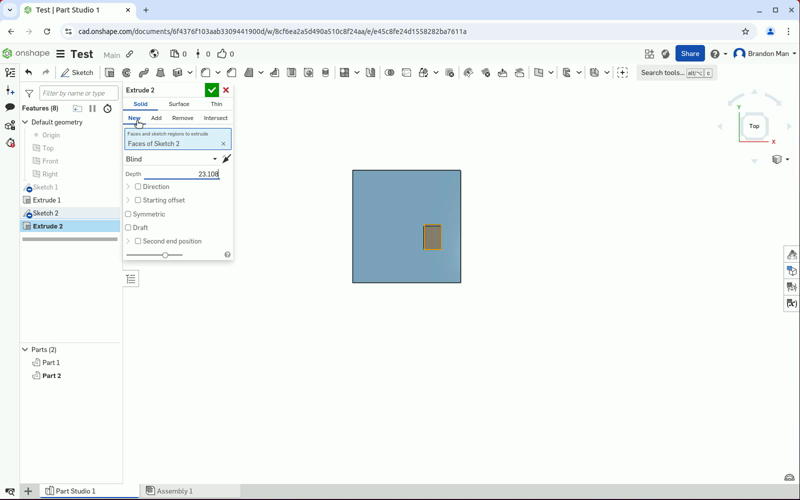
key(enter)
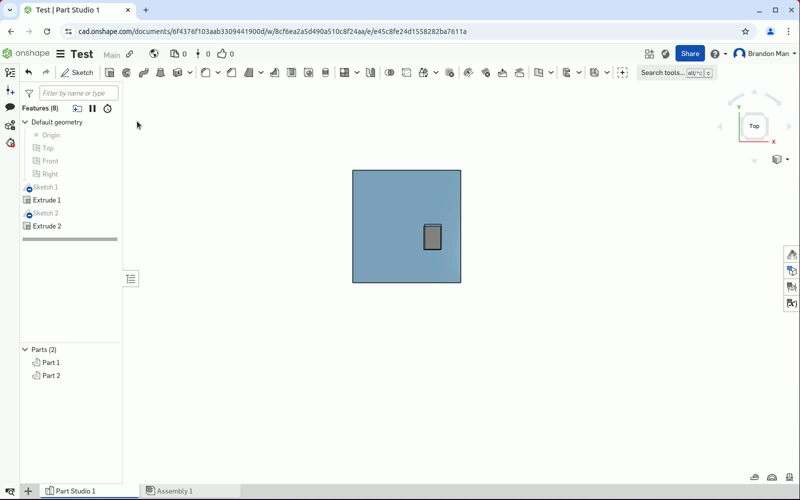
key(shift+h)
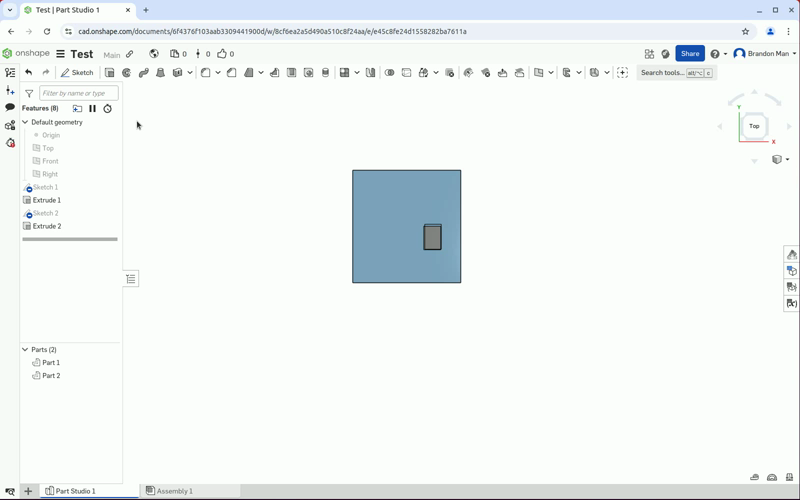
key(shift+h)
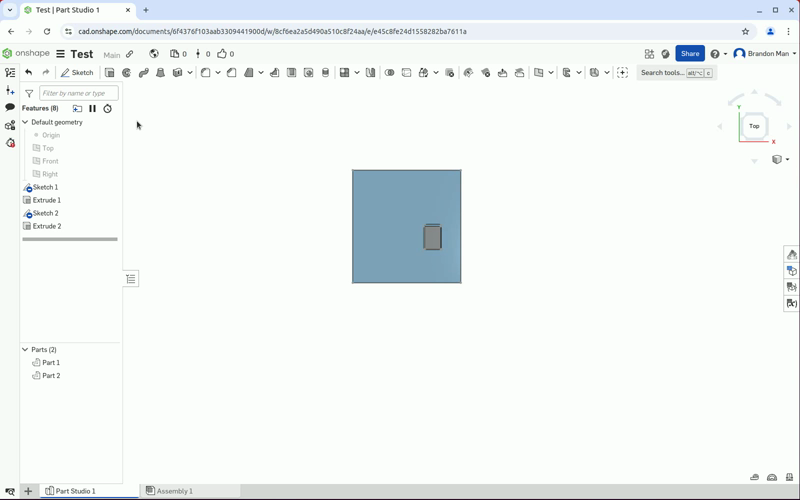
key(shift+7)
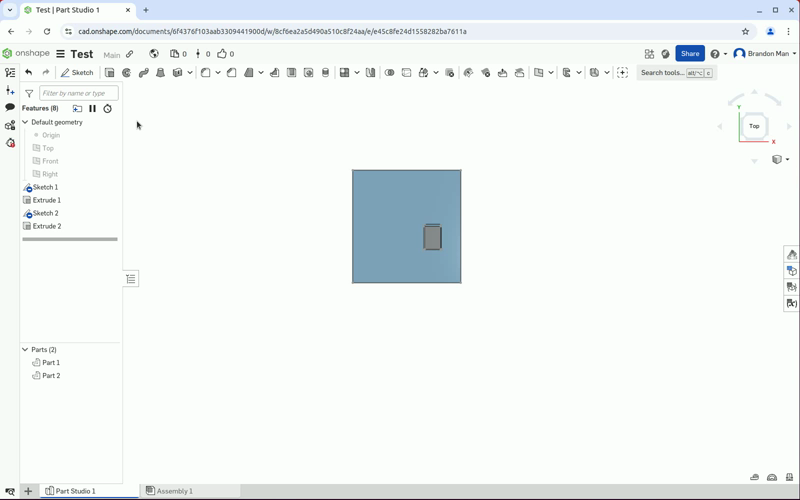
key(up, 3)
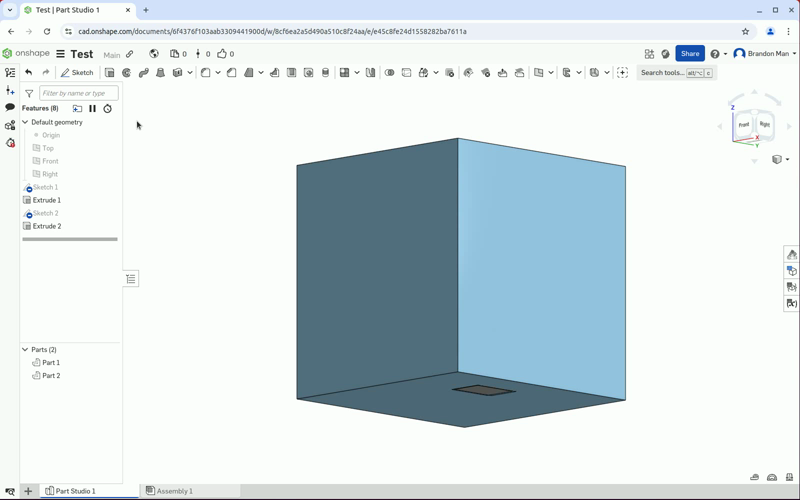
key(left, 3)
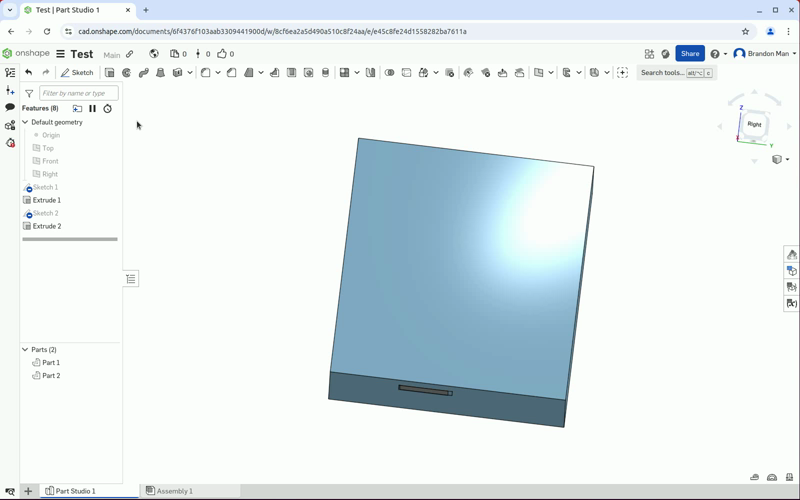
key(right, 3)
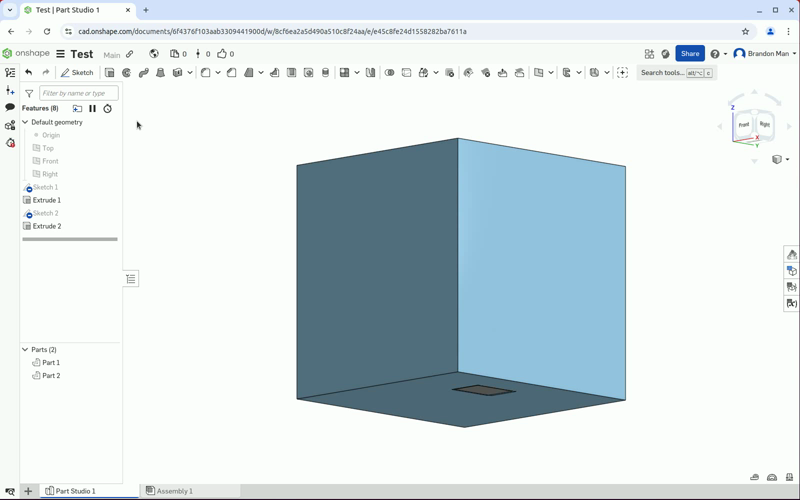
key(down, 3)
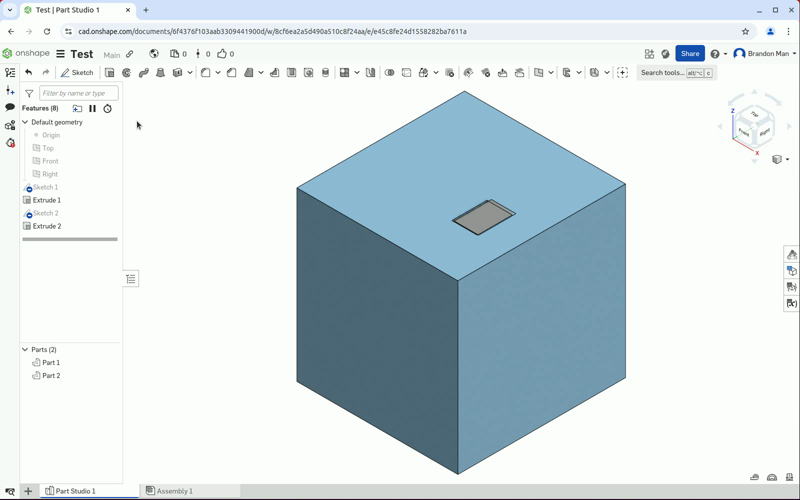
mouse_move(73, 189)
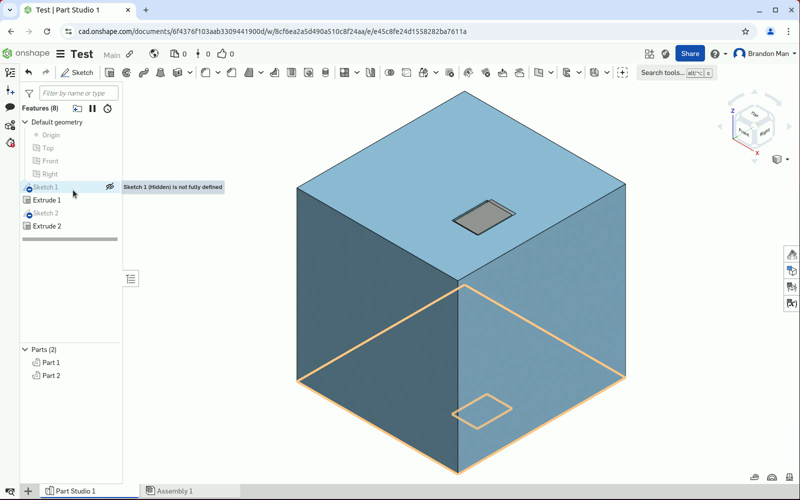
click(73, 189)